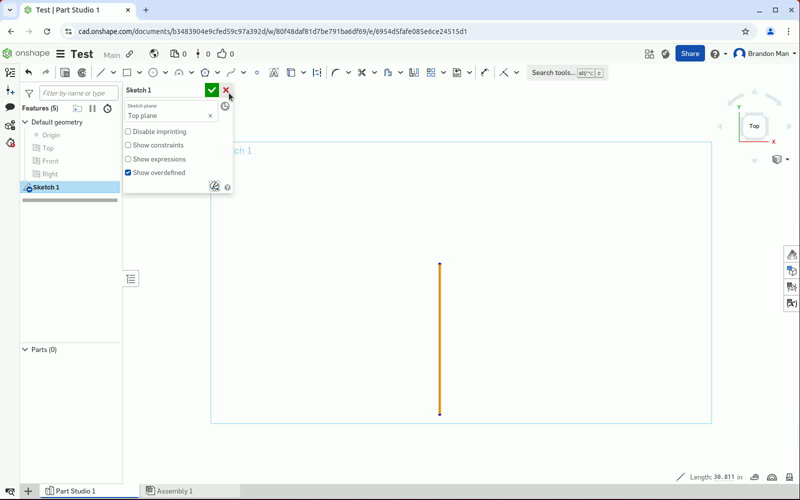
key(shift+h)
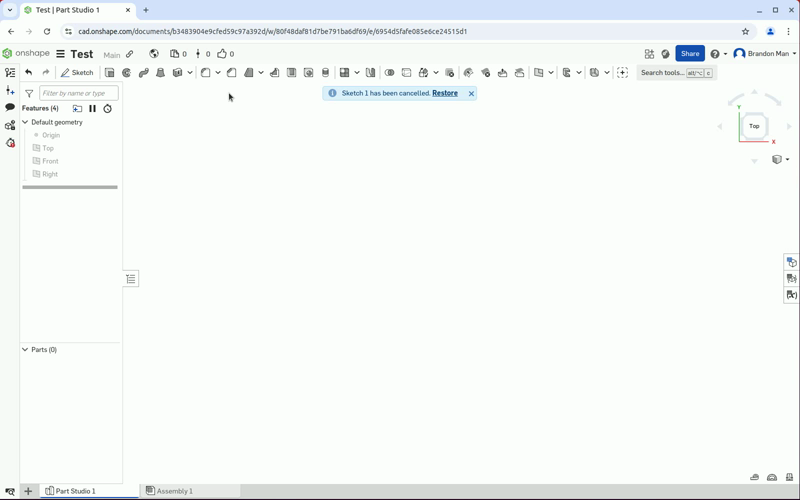
mouse_move(73, 352)
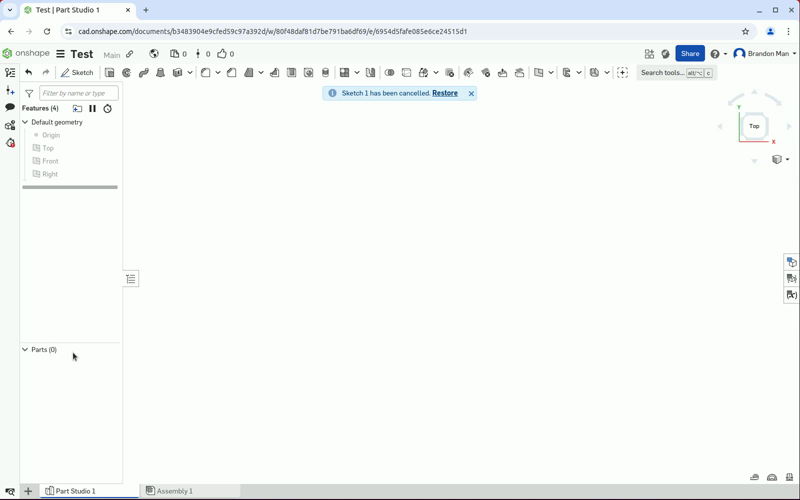
key(y)
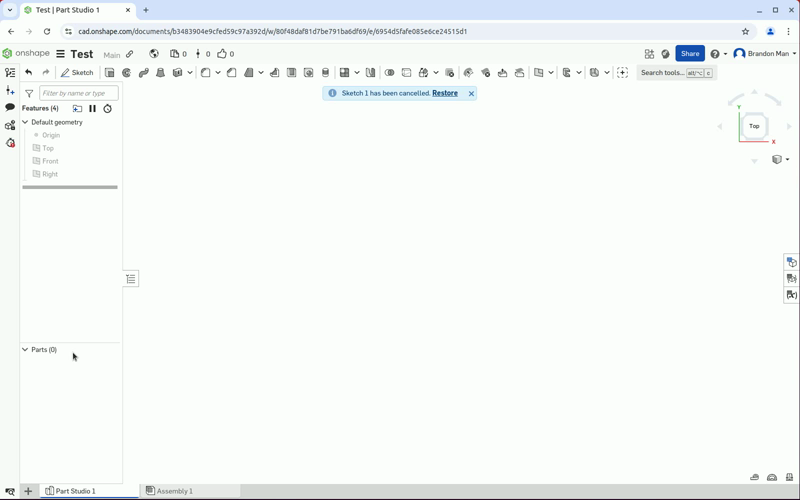
key(shift+p)
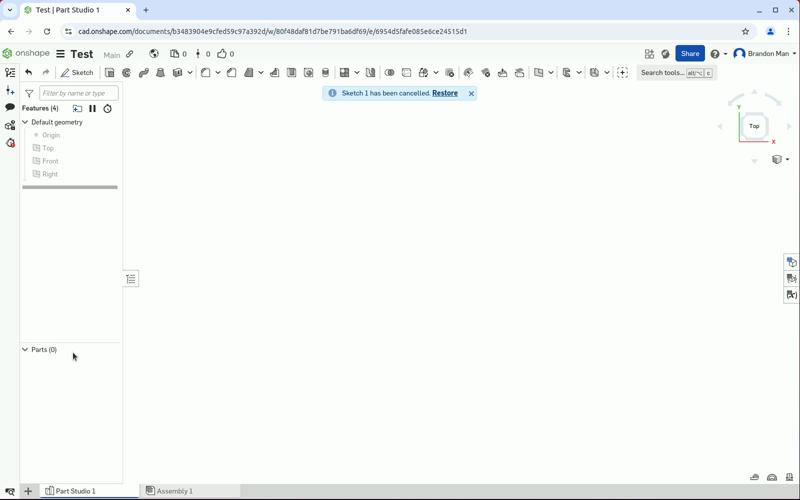
key(space)
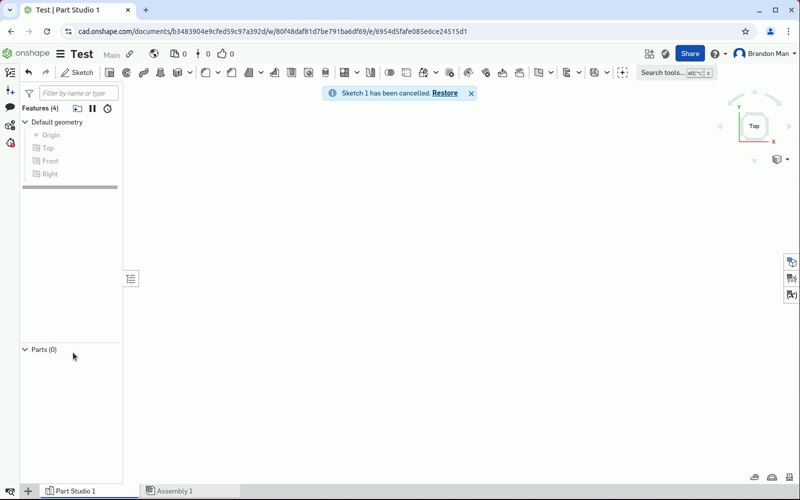
key_down(shift)
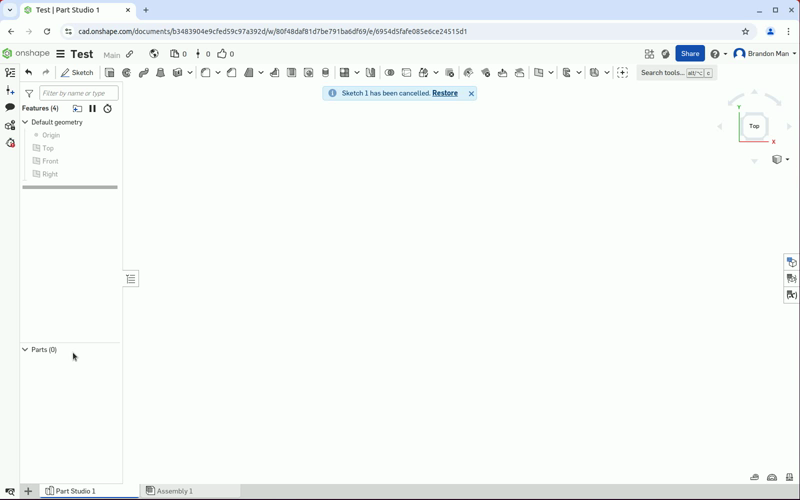
key(up)
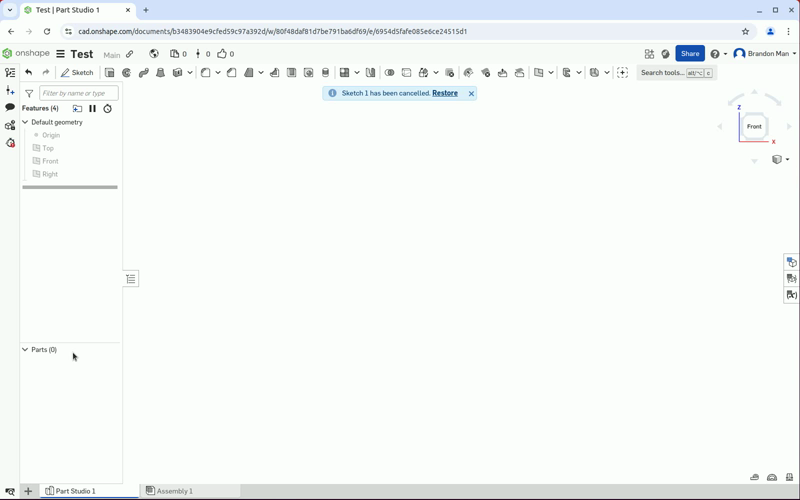
key_up(shift)
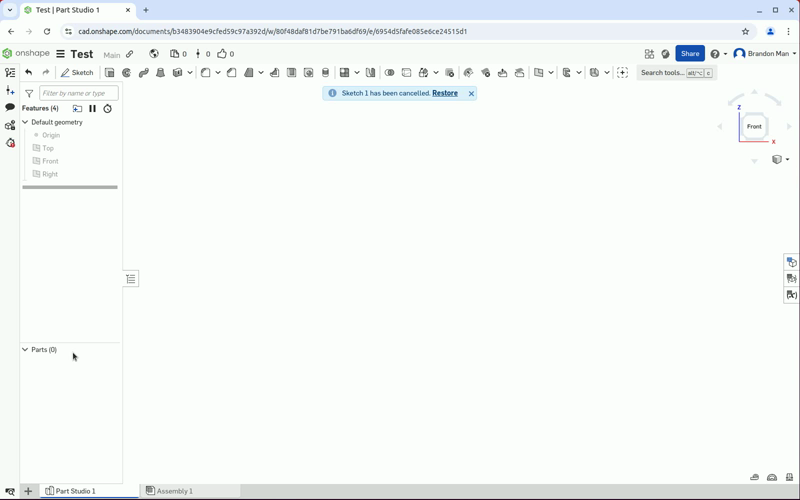
mouse_move(73, 352)
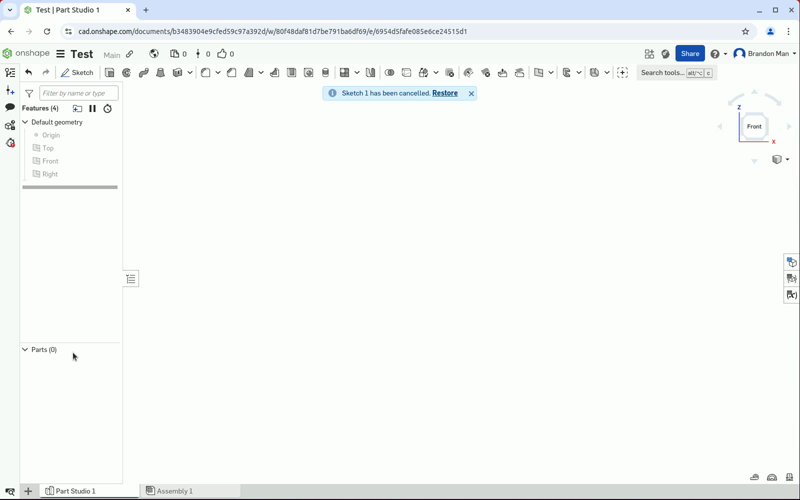
key(shift+y)
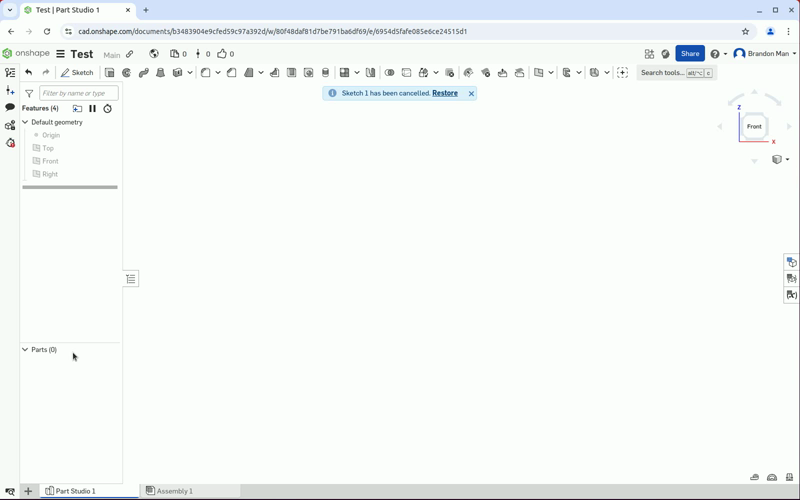
key(shift+s)
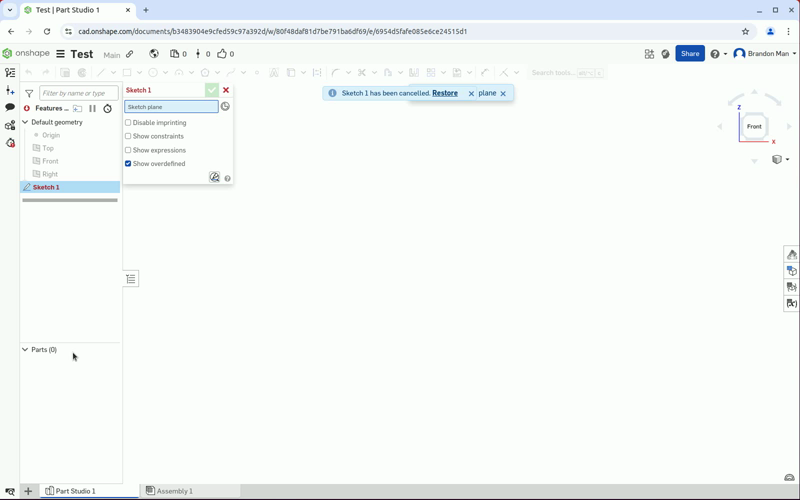
mouse_move(73, 163)
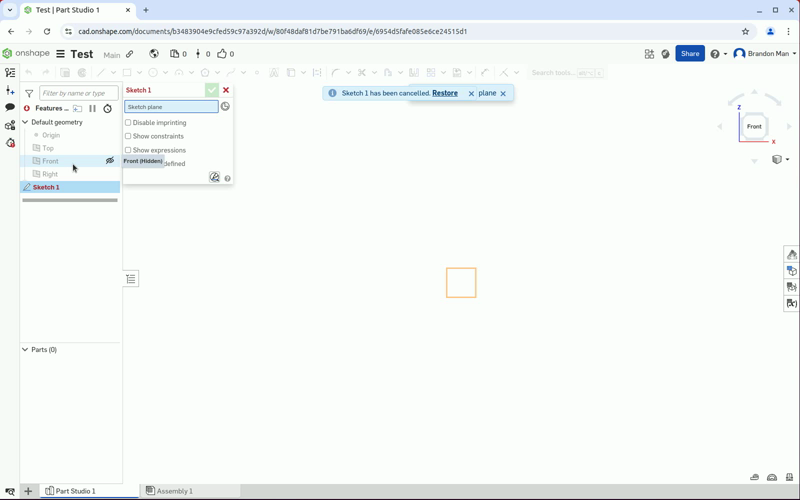
click(73, 163)
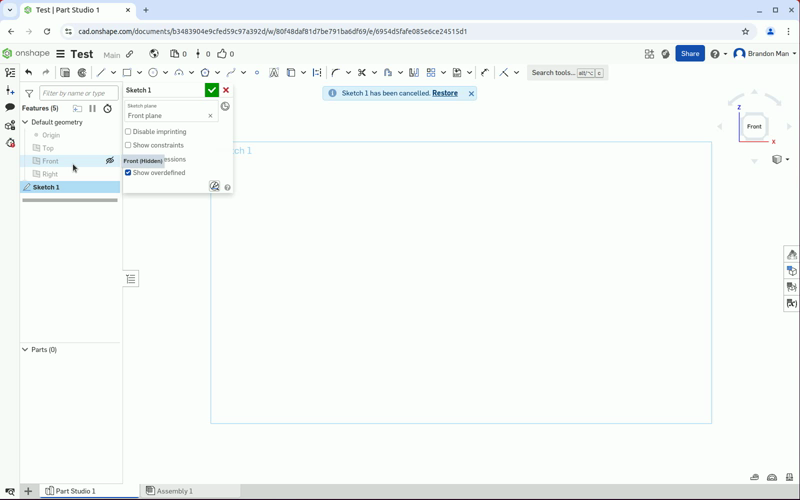
mouse_move(73, 352)
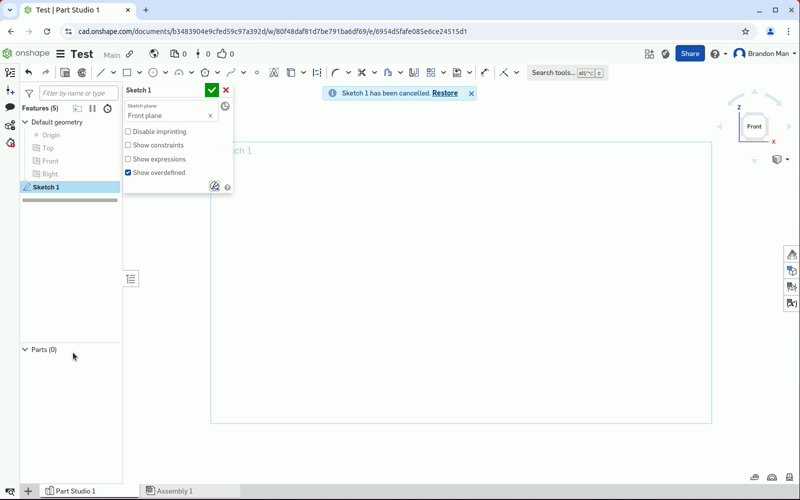
key(y)
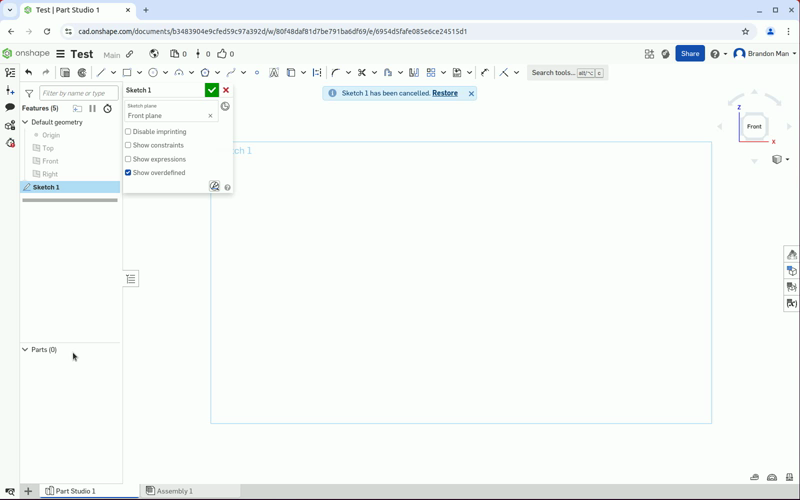
key(l)
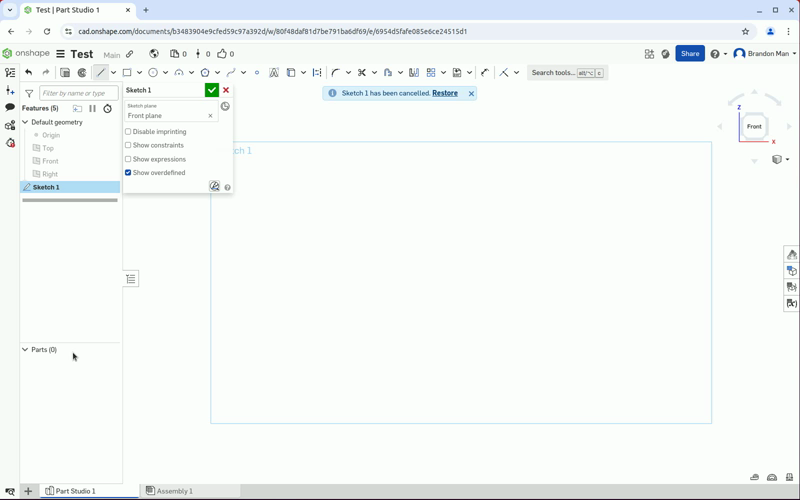
key_down(shift)
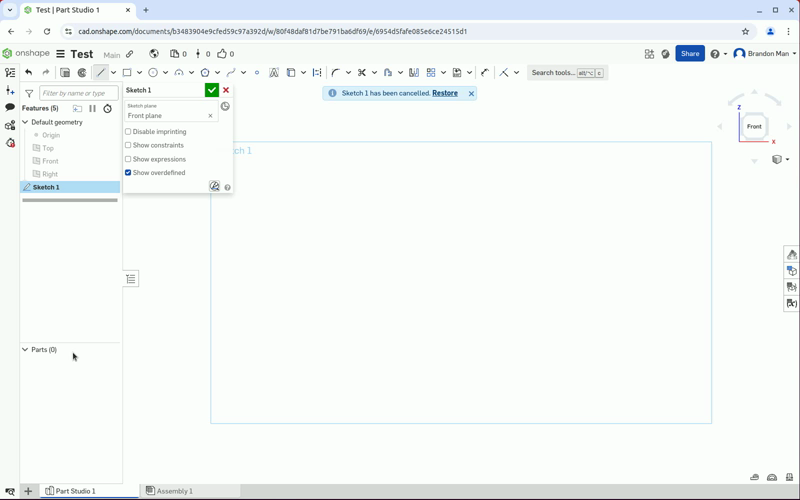
mouse_move(460, 282)
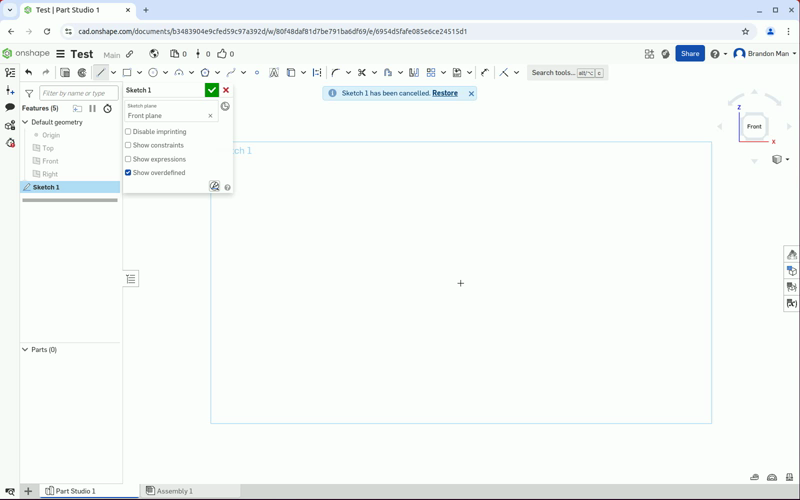
click(460, 282)
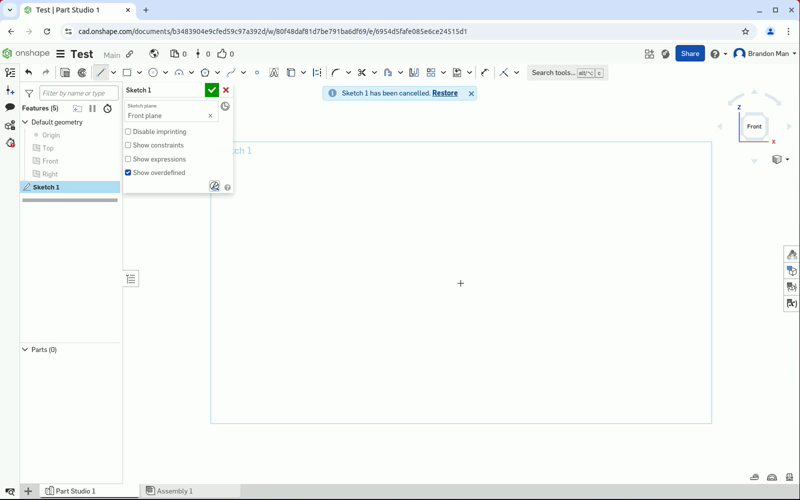
key_up(shift)
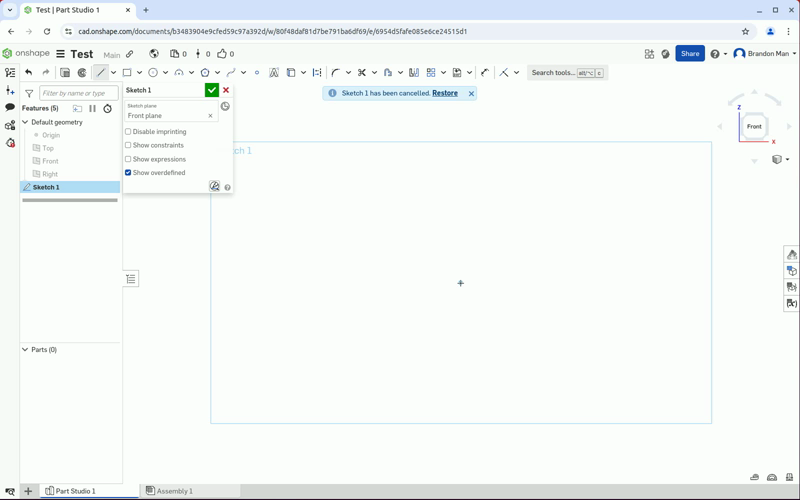
key_down(shift)
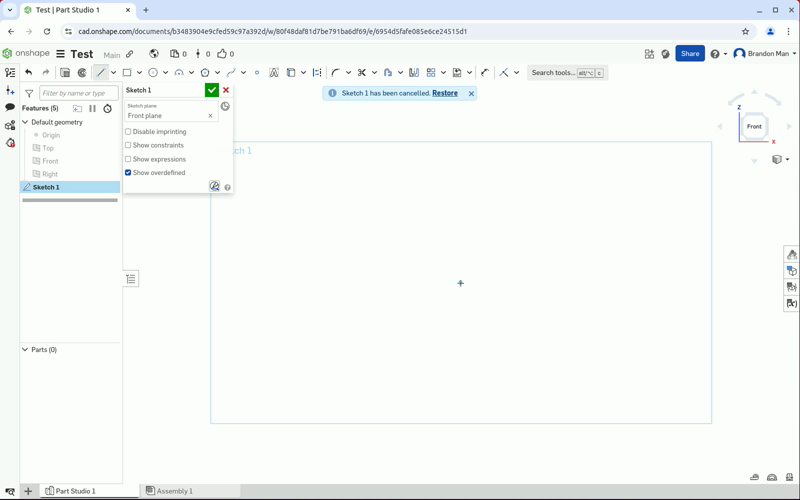
mouse_move(573, 282)
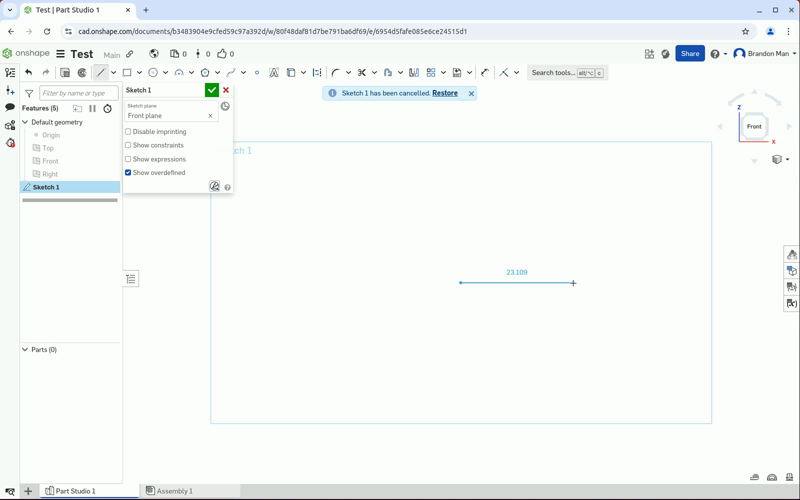
click(573, 282)
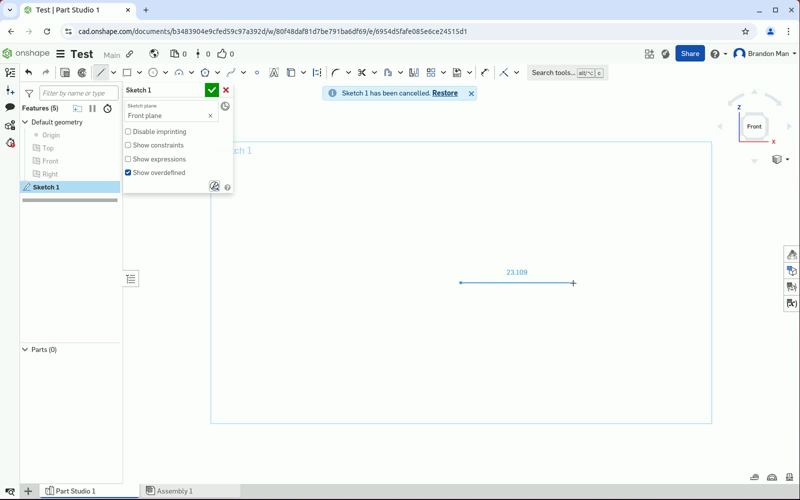
key_up(shift)
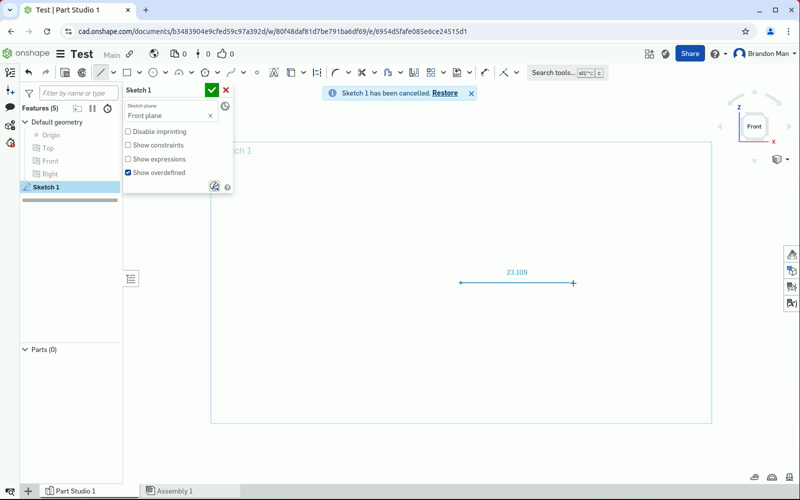
key_down(shift)
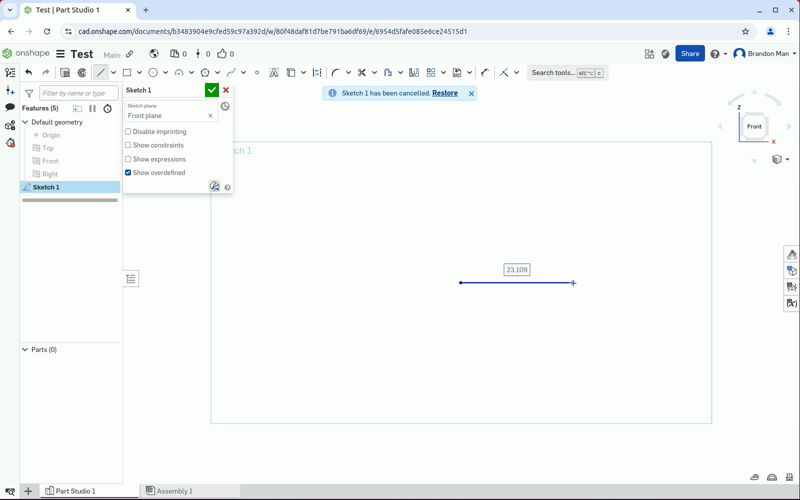
mouse_move(589, 282)
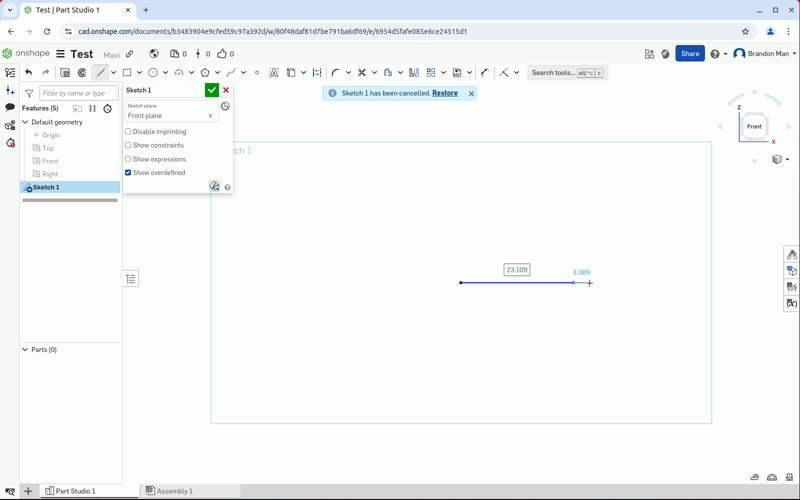
mouse_move(573, 255)
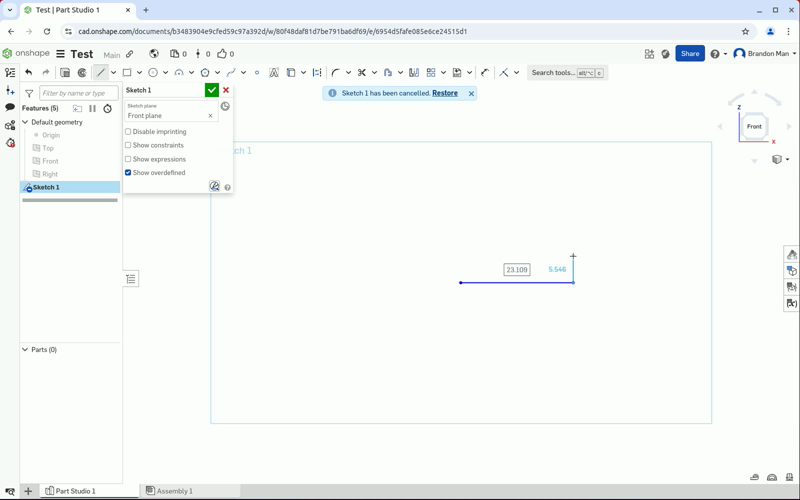
click(573, 255)
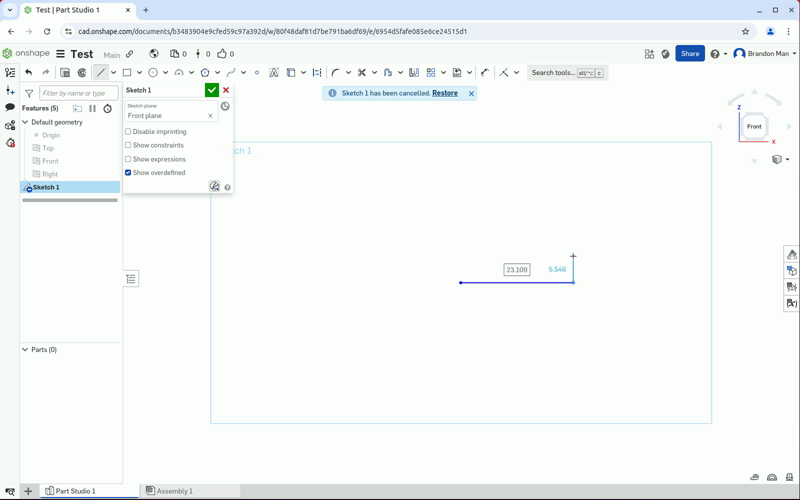
key_up(shift)
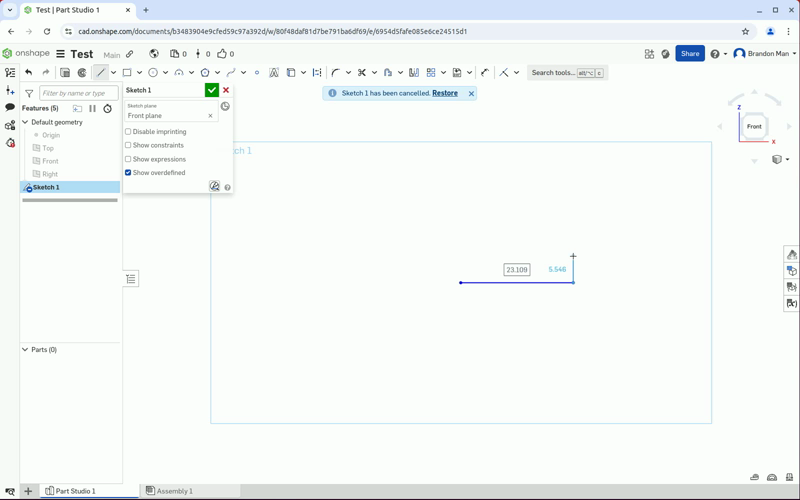
key_down(shift)
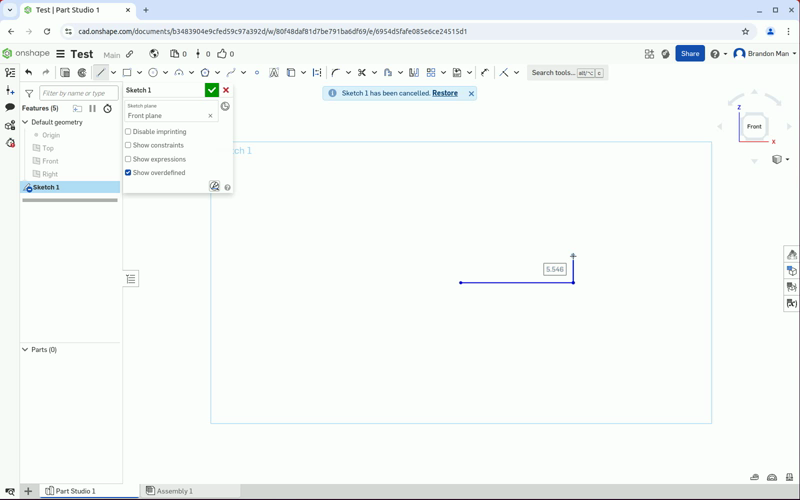
mouse_move(589, 255)
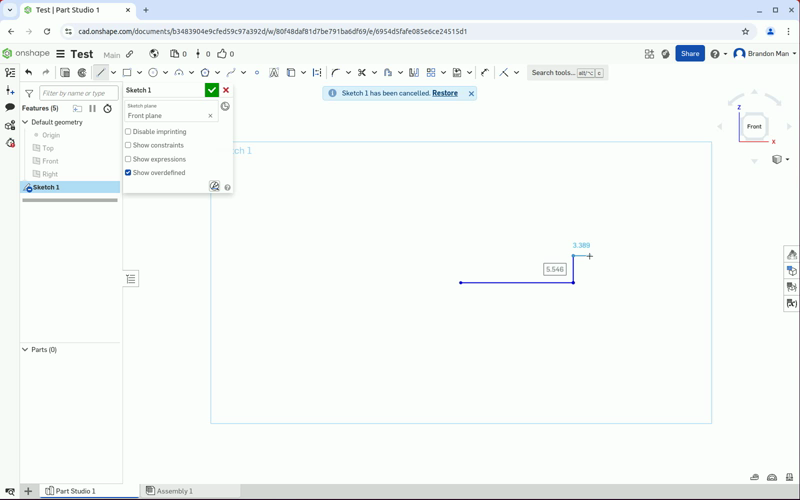
mouse_move(543, 255)
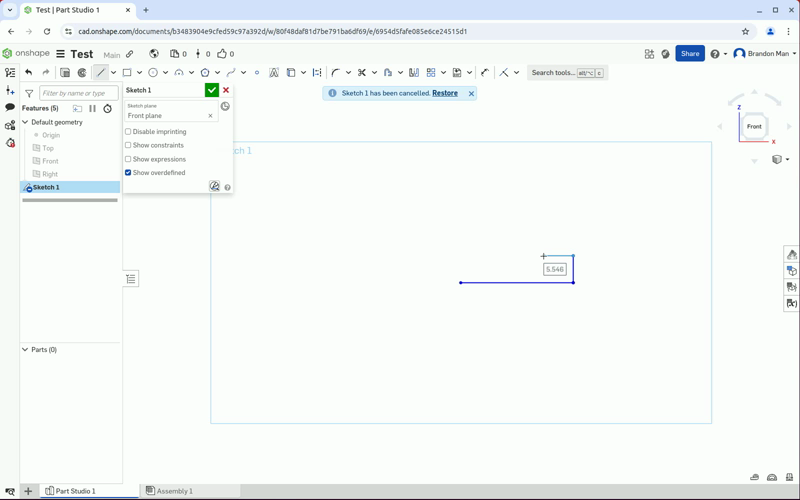
click(543, 255)
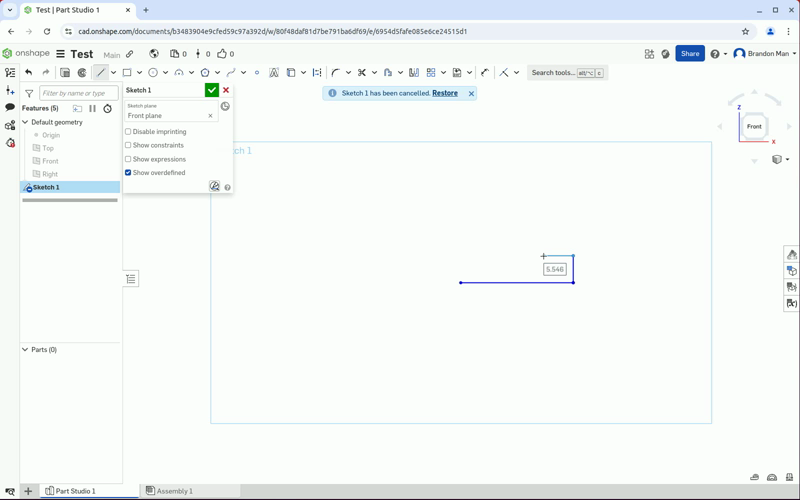
key_up(shift)
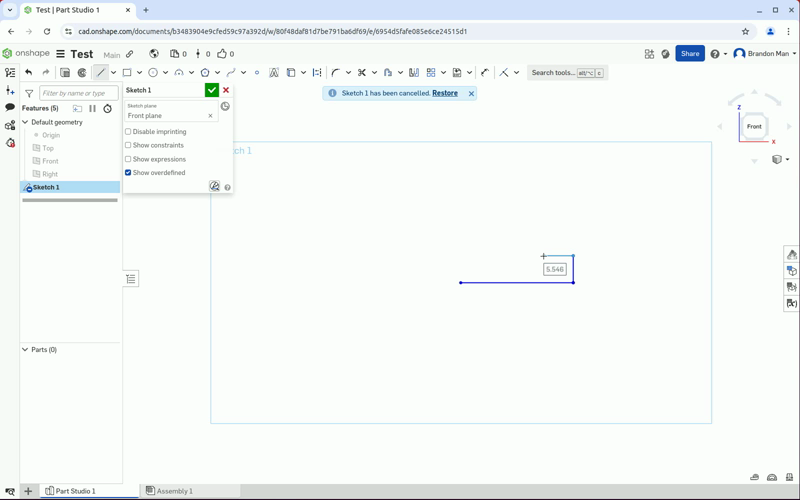
key_down(shift)
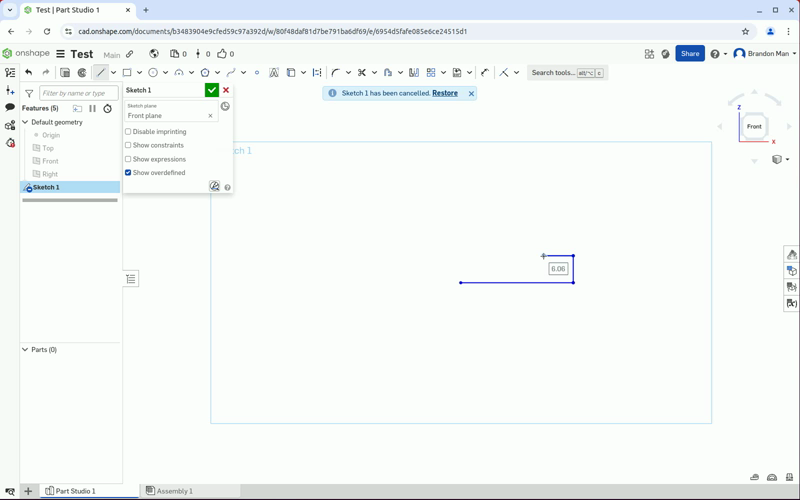
mouse_move(573, 255)
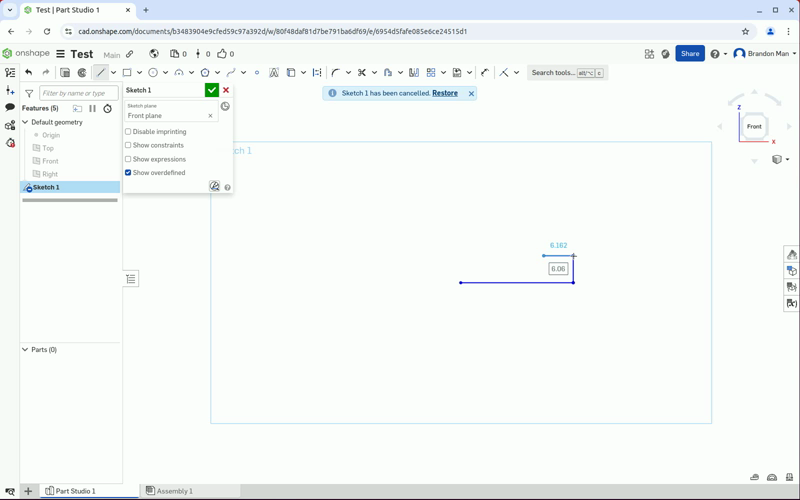
mouse_move(543, 270)
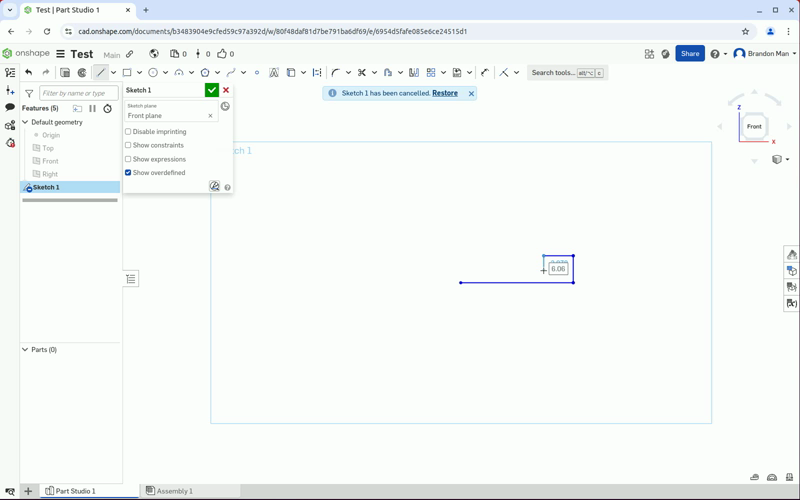
click(543, 270)
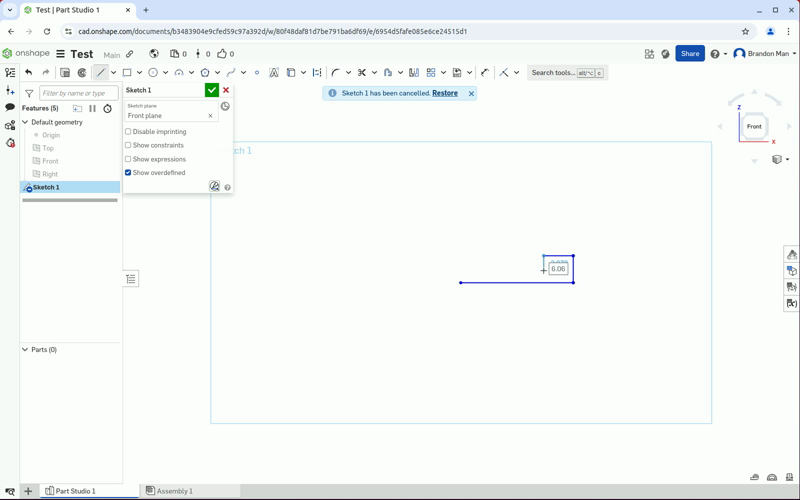
key_up(shift)
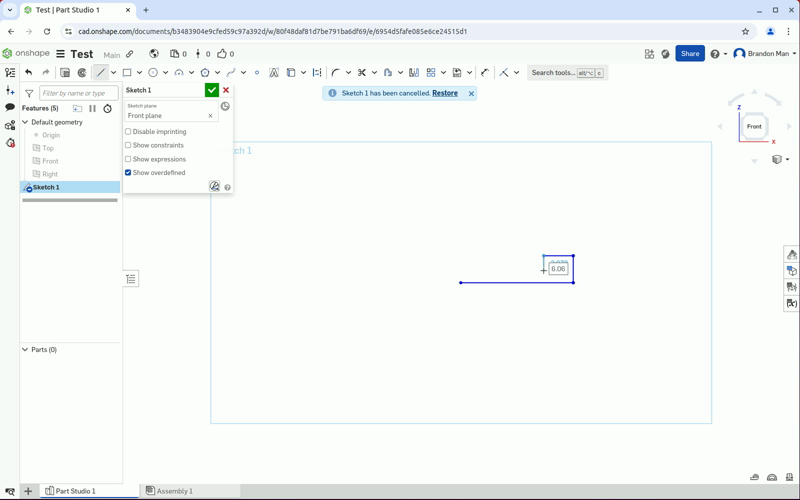
key_down(shift)
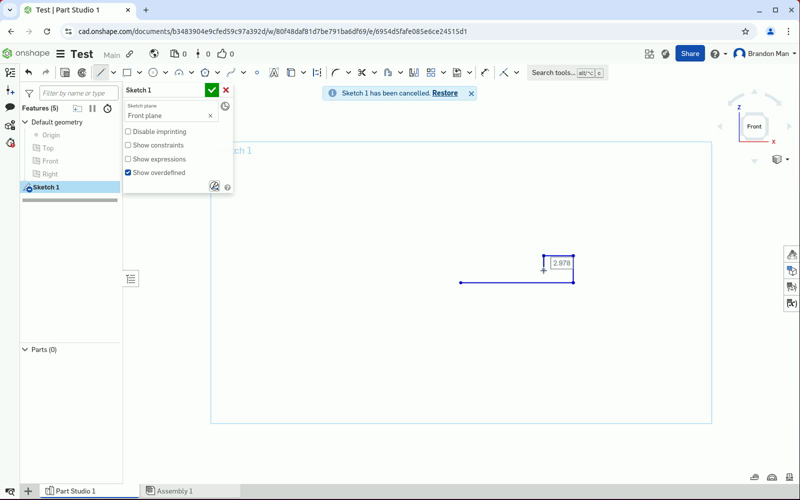
mouse_move(573, 270)
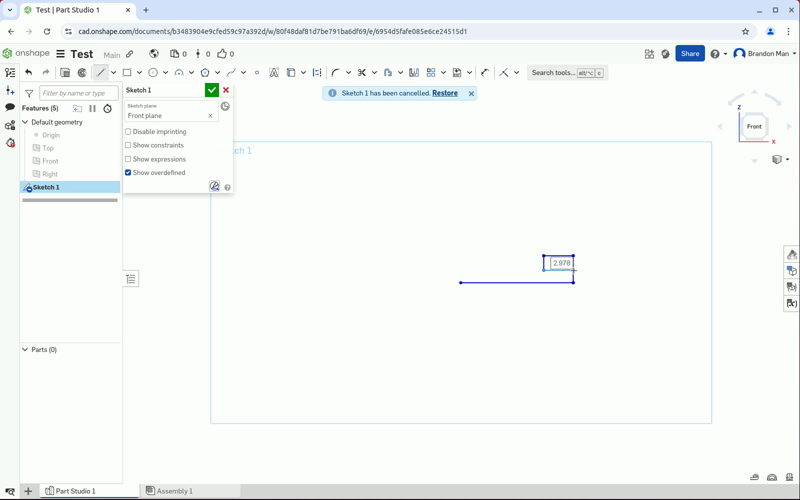
mouse_move(543, 275)
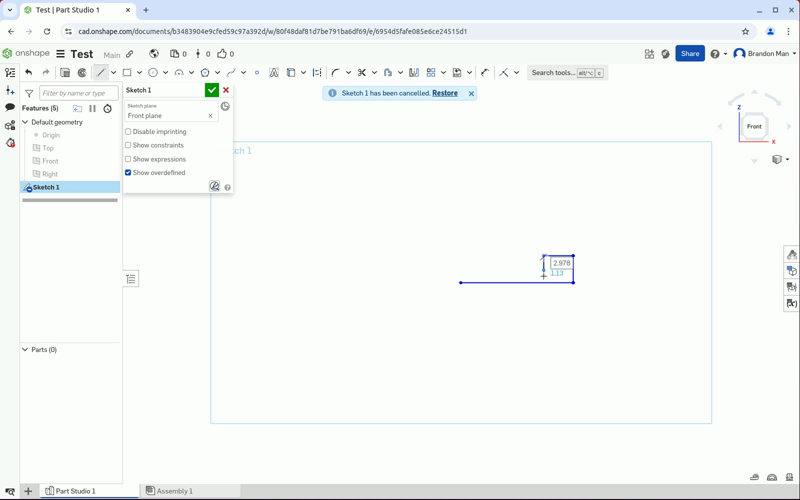
scroll(6)
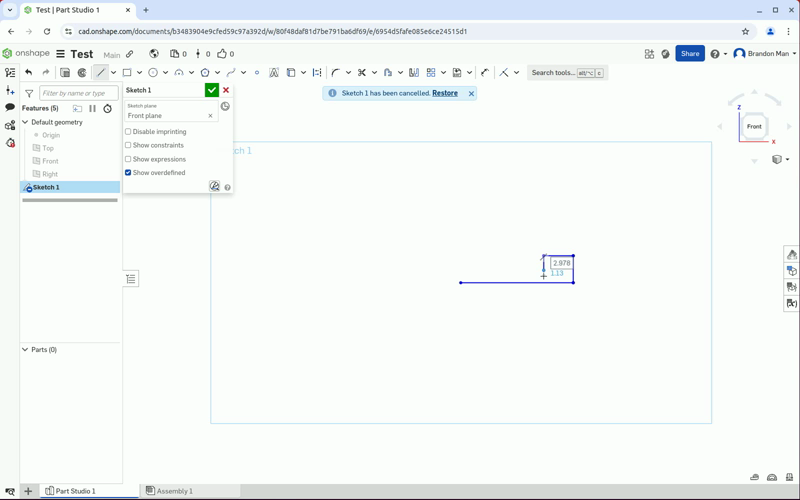
scroll(6)
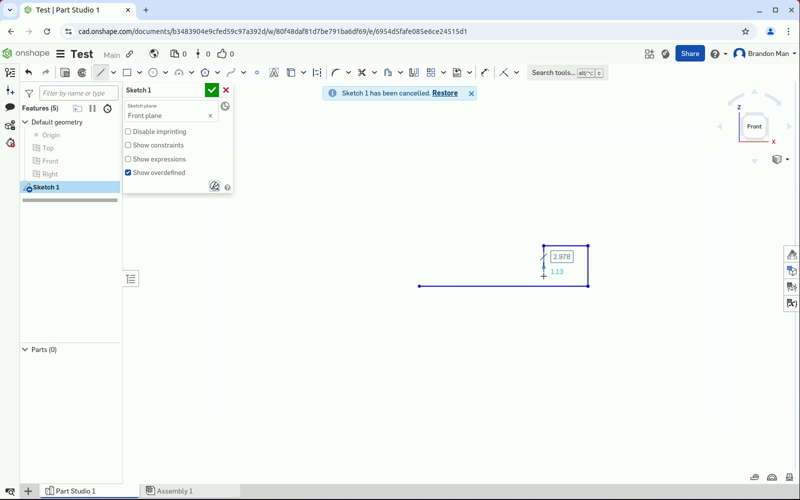
scroll(6)
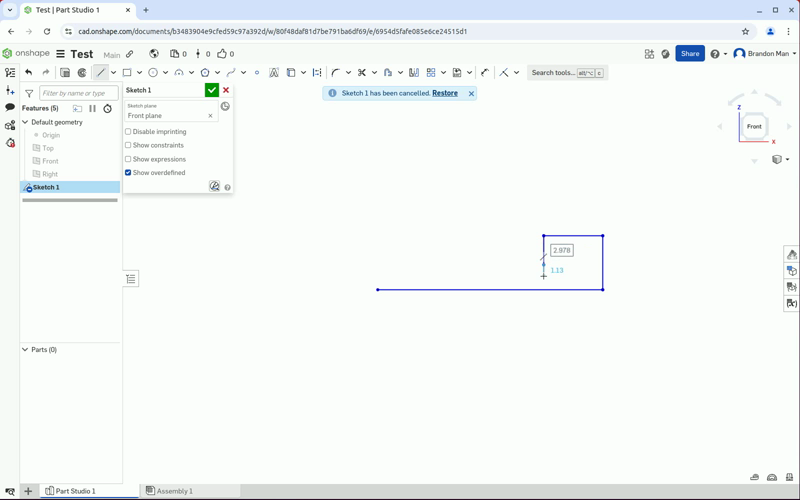
scroll(6)
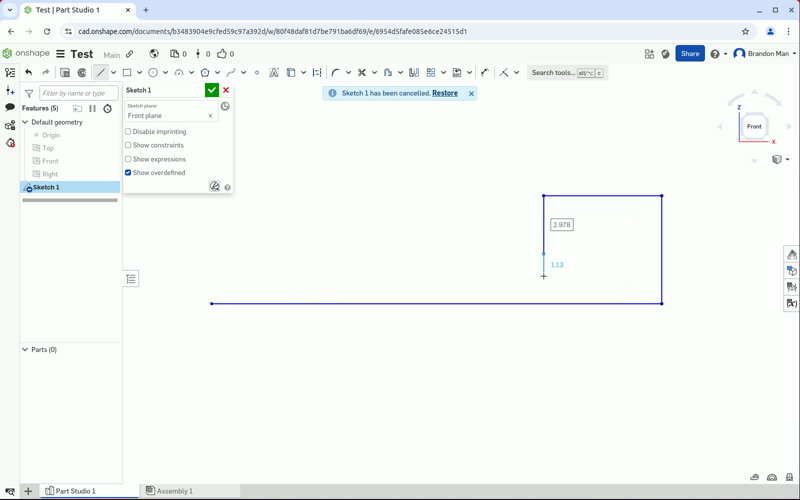
scroll(6)
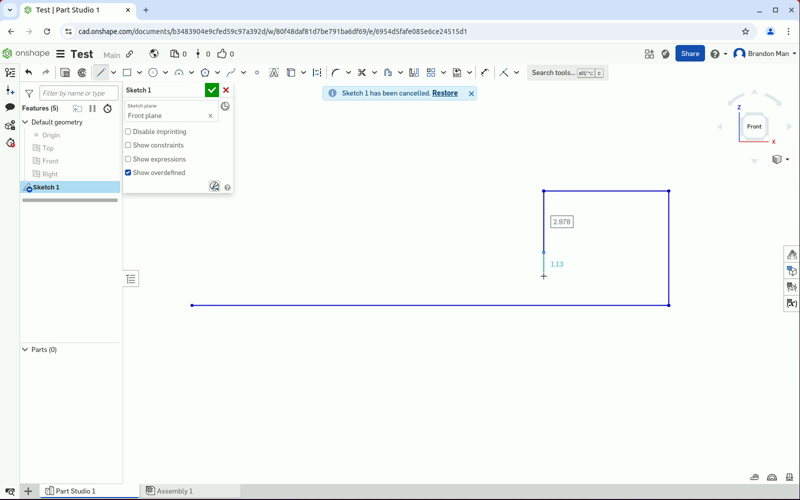
scroll(6)
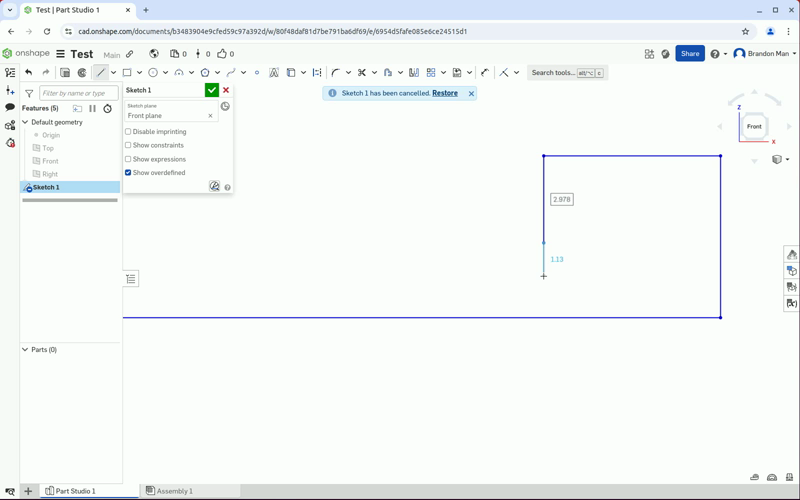
scroll(6)
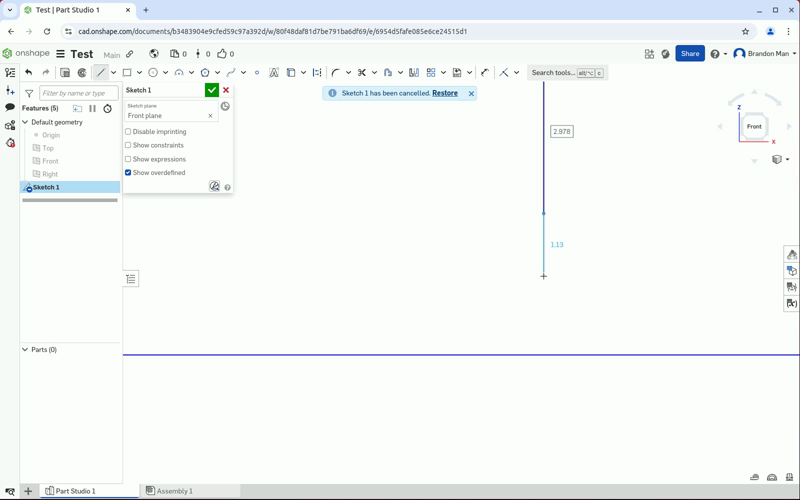
click(543, 275)
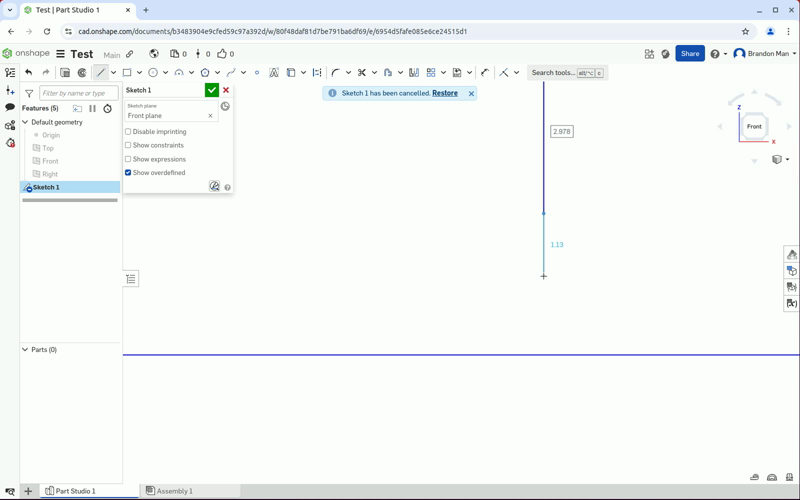
scroll(-6)
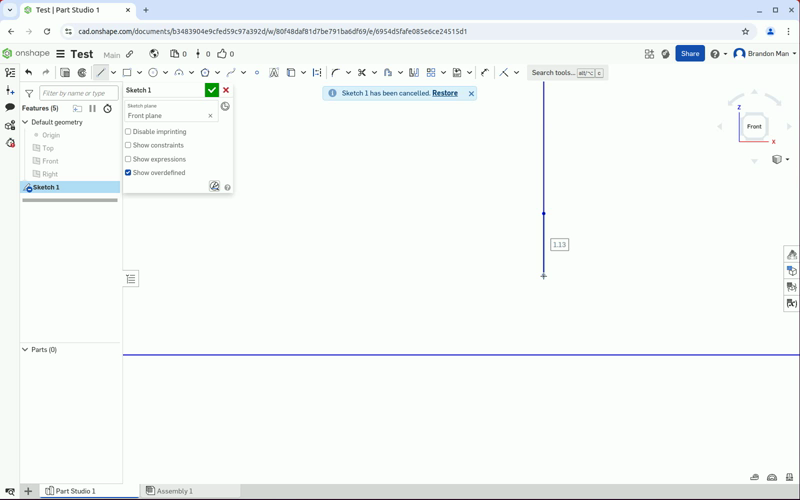
scroll(-6)
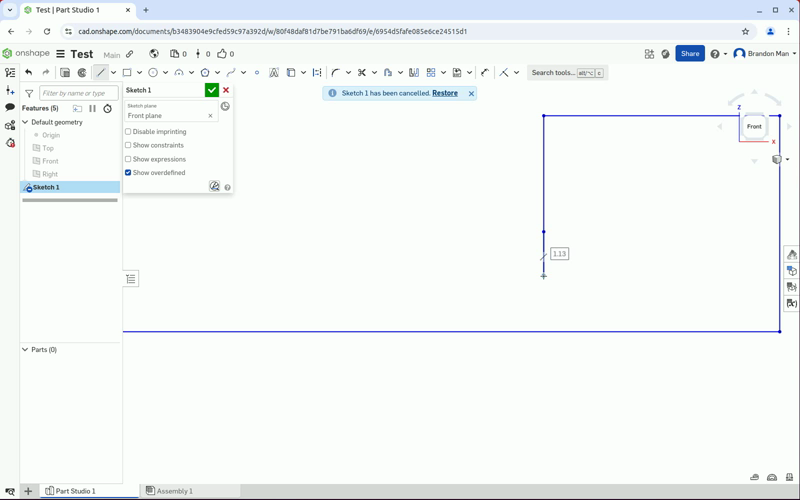
scroll(-6)
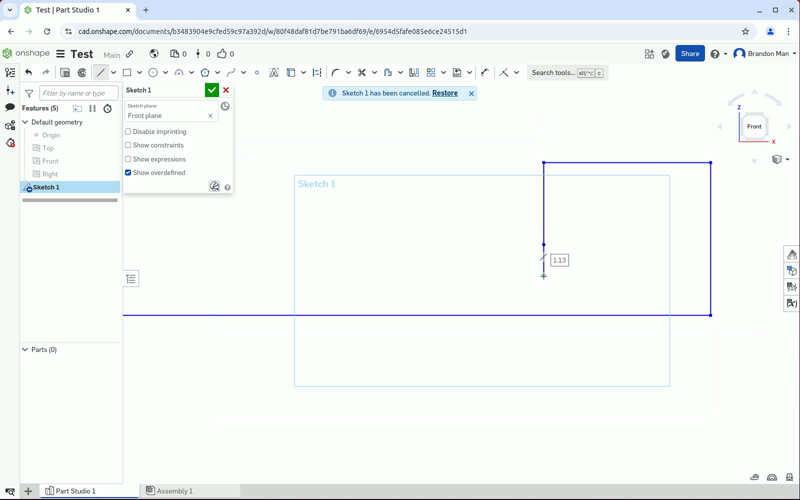
scroll(-6)
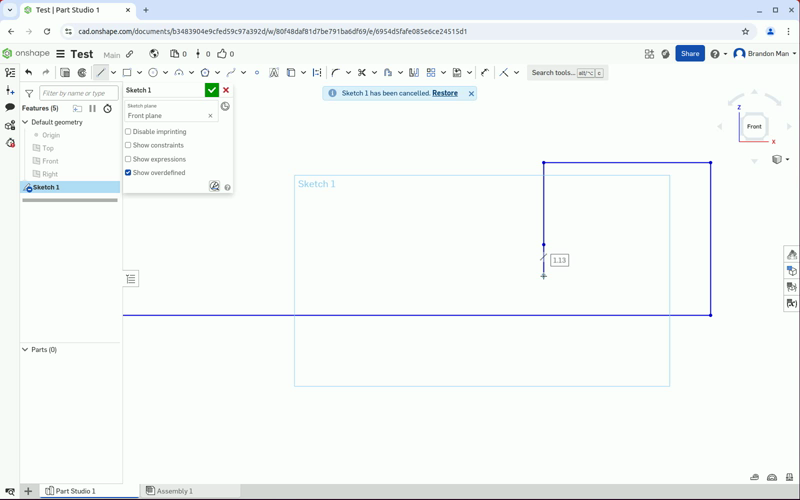
scroll(-6)
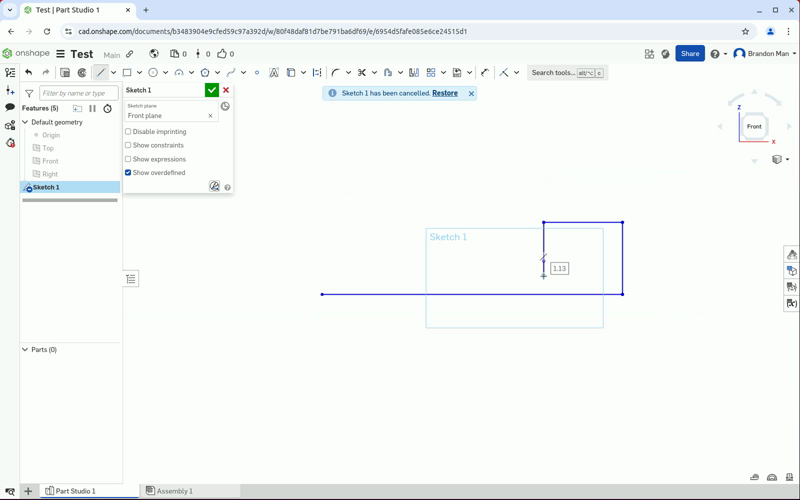
scroll(-6)
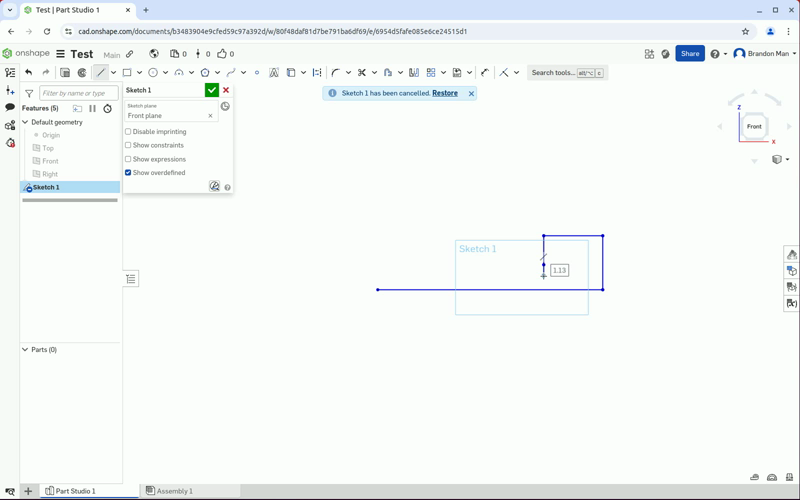
scroll(-6)
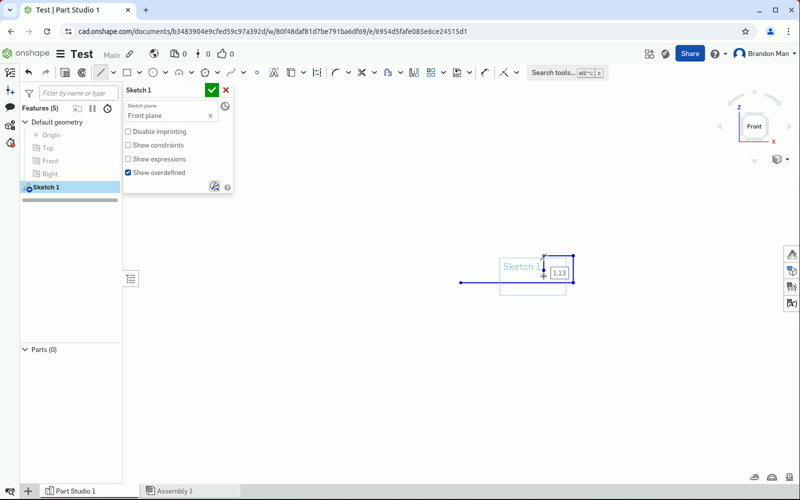
key_up(shift)
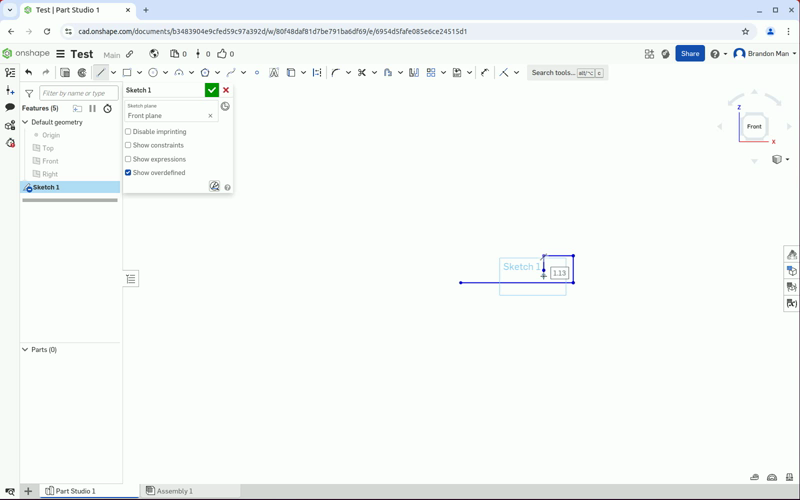
key_down(shift)
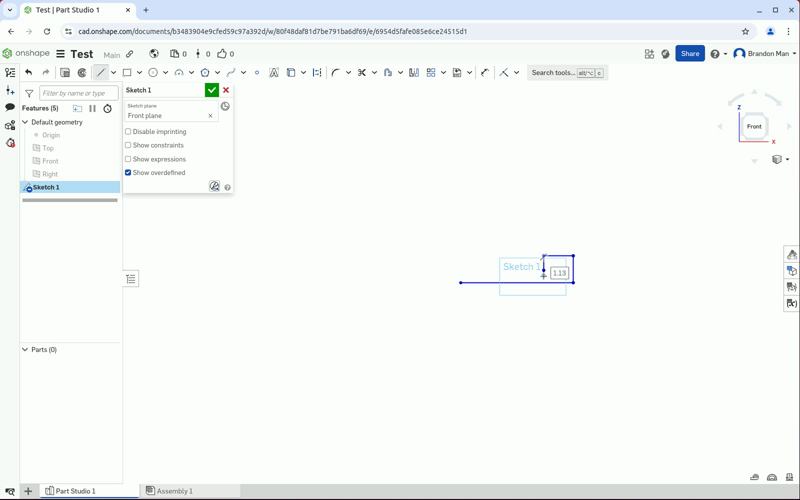
mouse_move(472, 275)
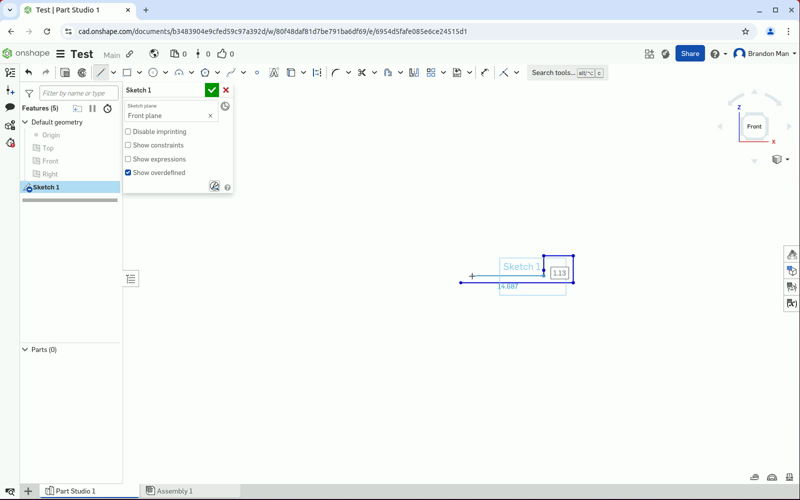
click(472, 275)
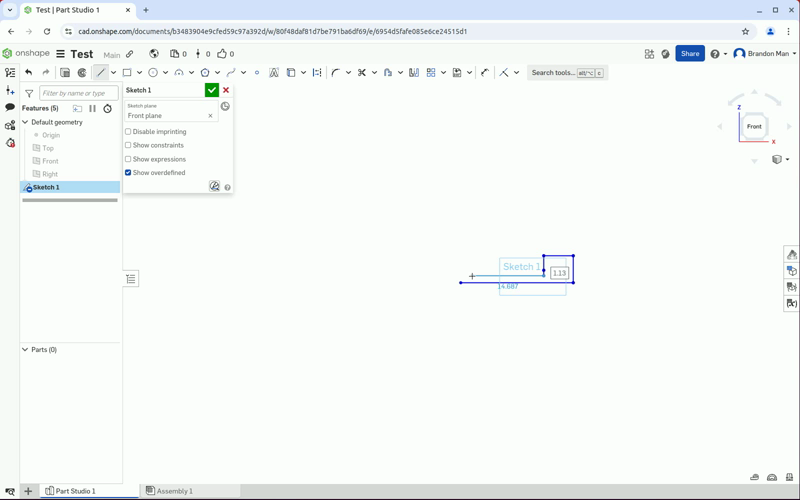
key_up(shift)
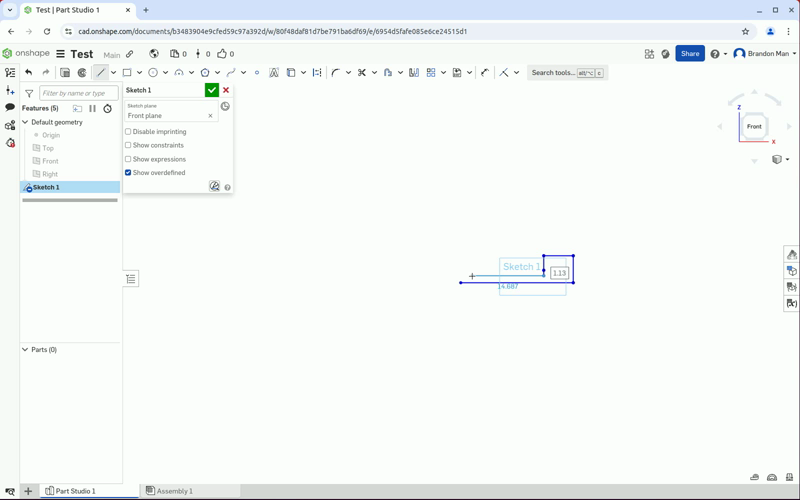
mouse_move(502, 275)
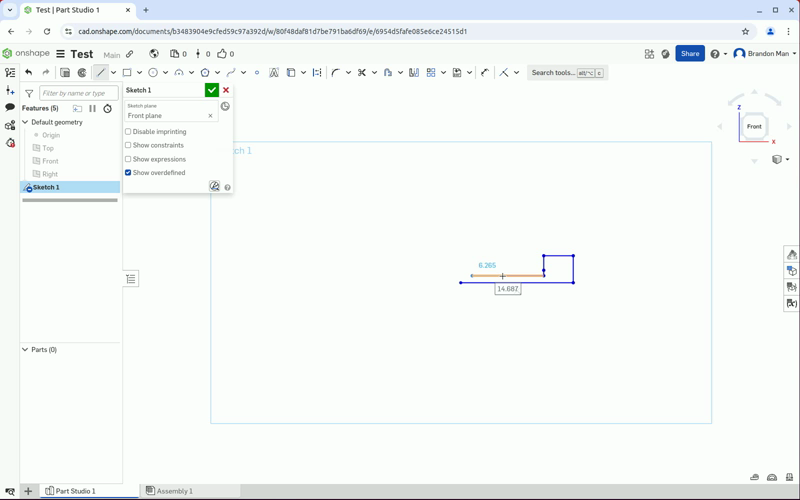
key_down(shift)
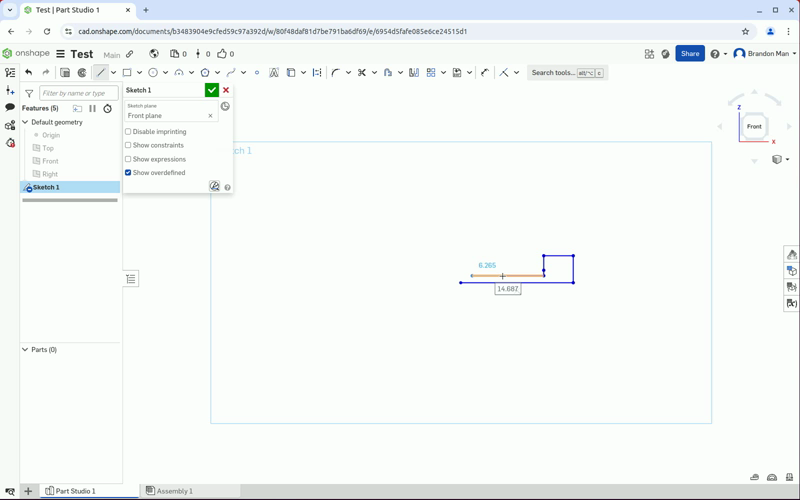
mouse_move(460, 282)
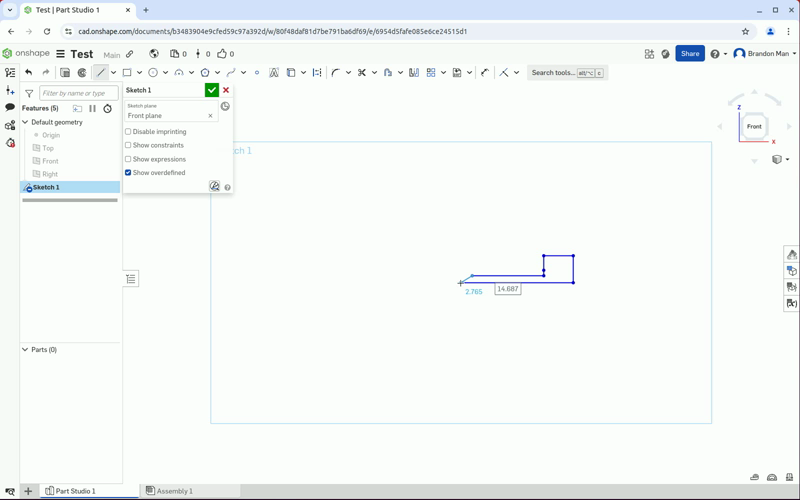
key_up(shift)
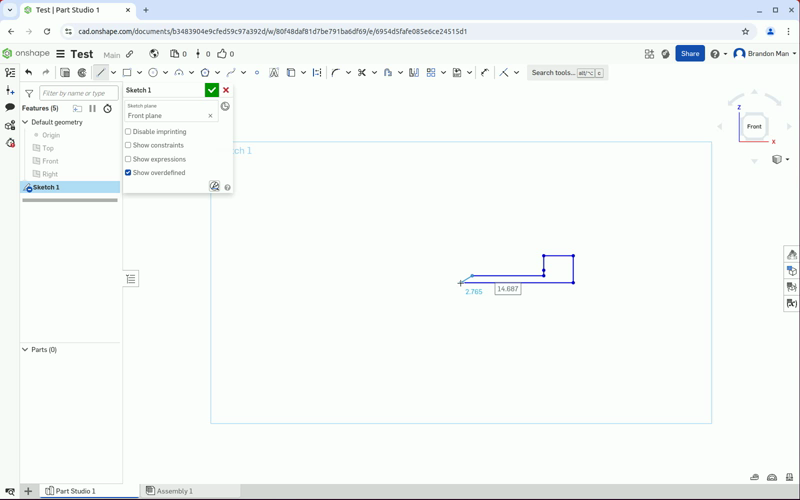
click(460, 282)
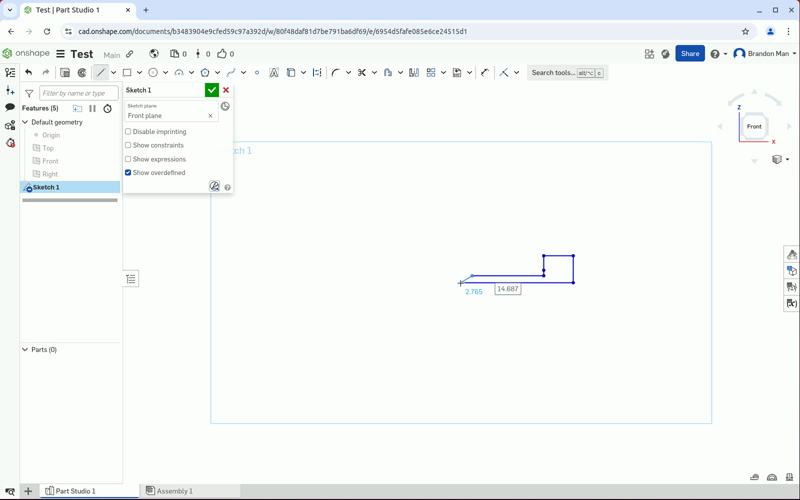
key(esc)
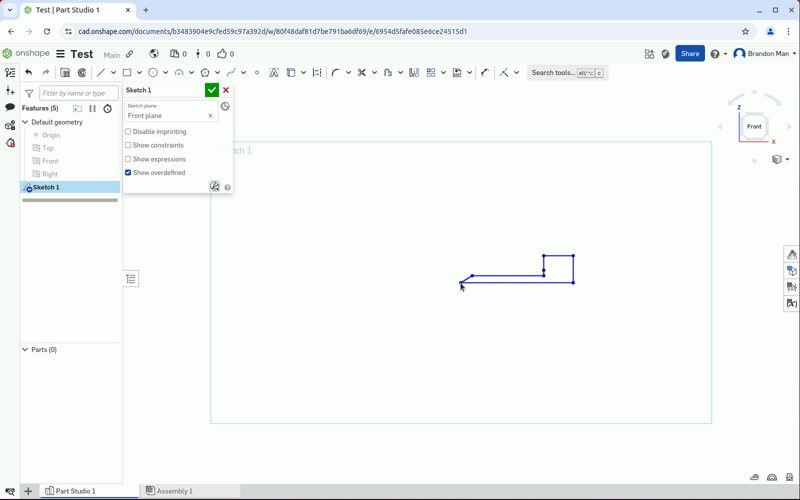
mouse_move(568, 275)
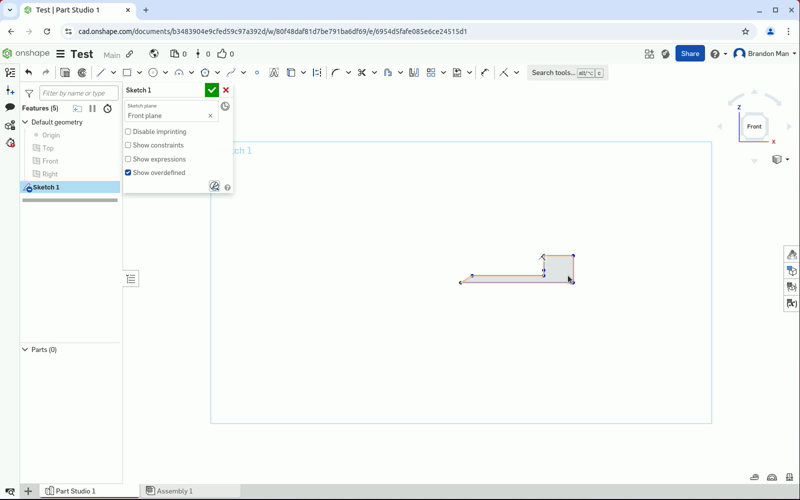
scroll(6)
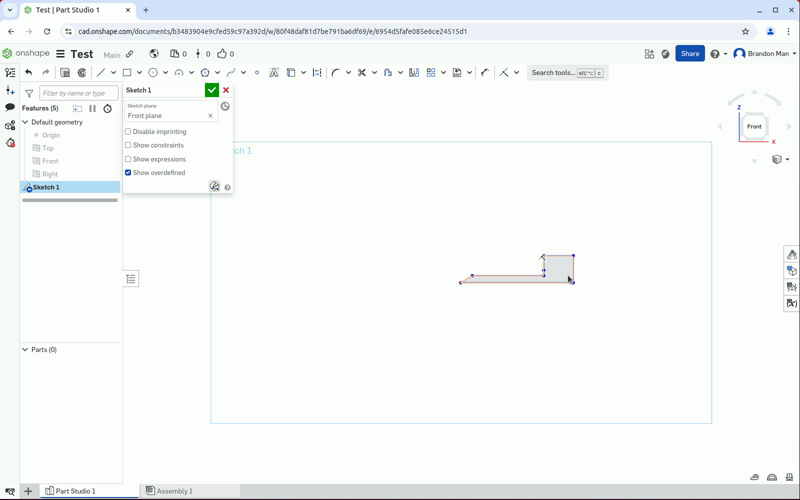
scroll(6)
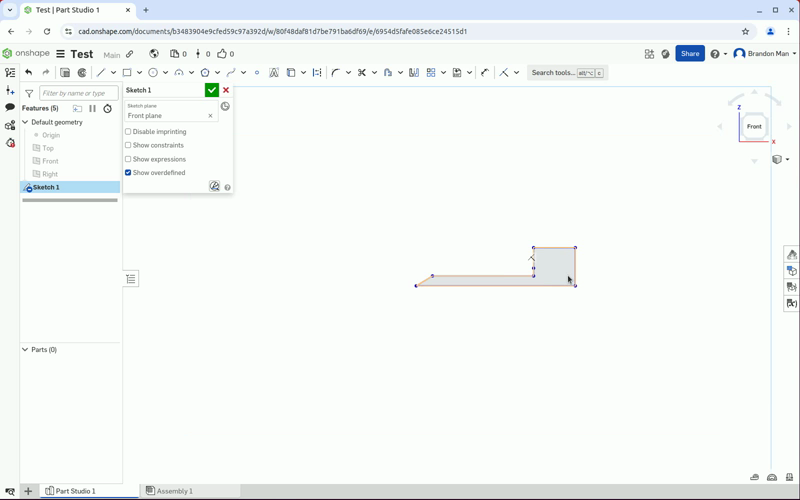
scroll(6)
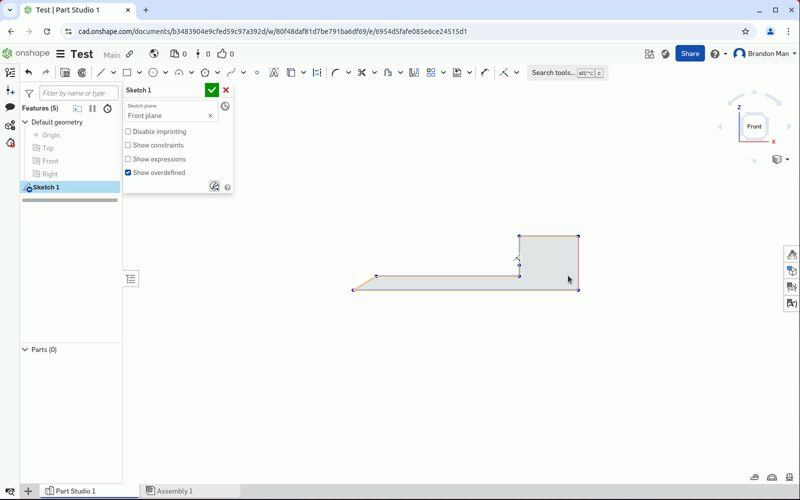
scroll(6)
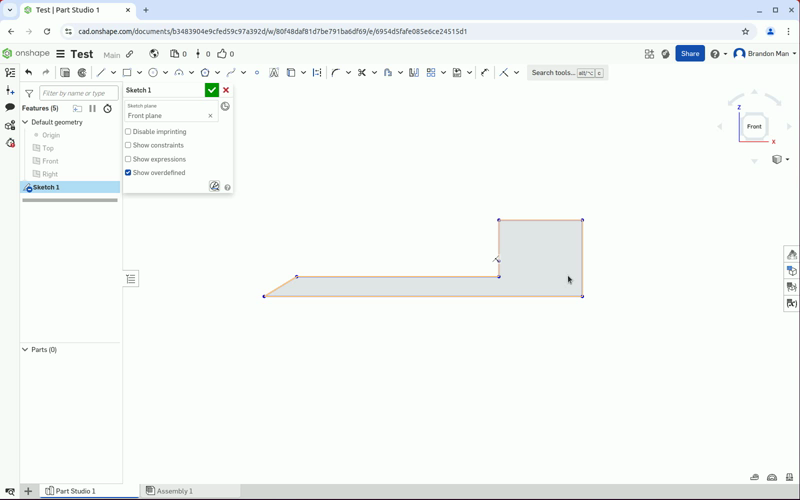
scroll(6)
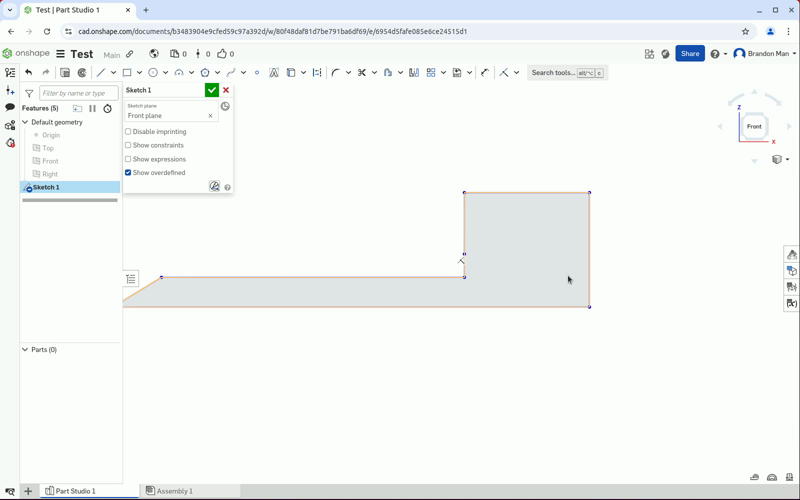
scroll(6)
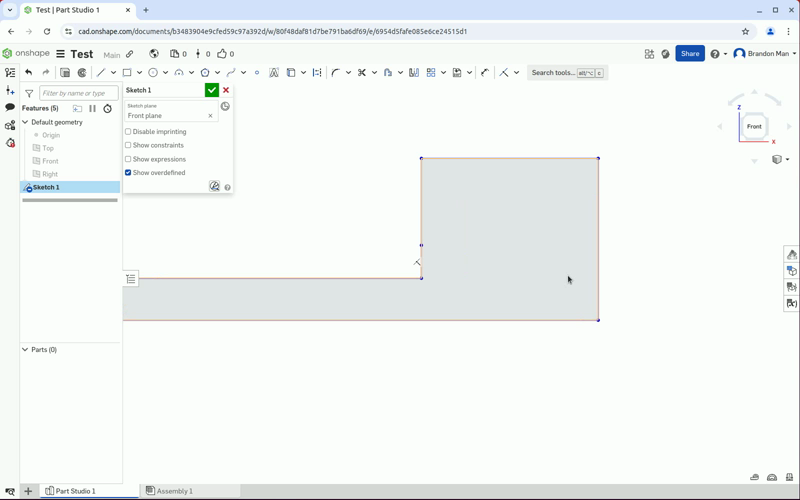
scroll(6)
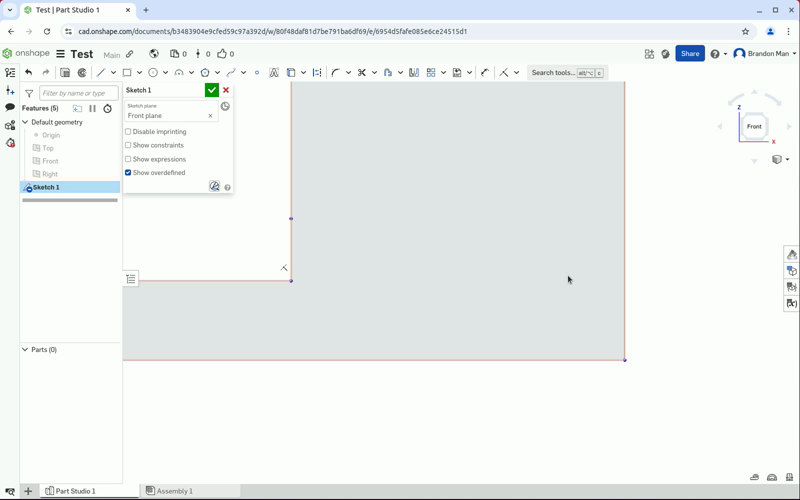
click(568, 275)
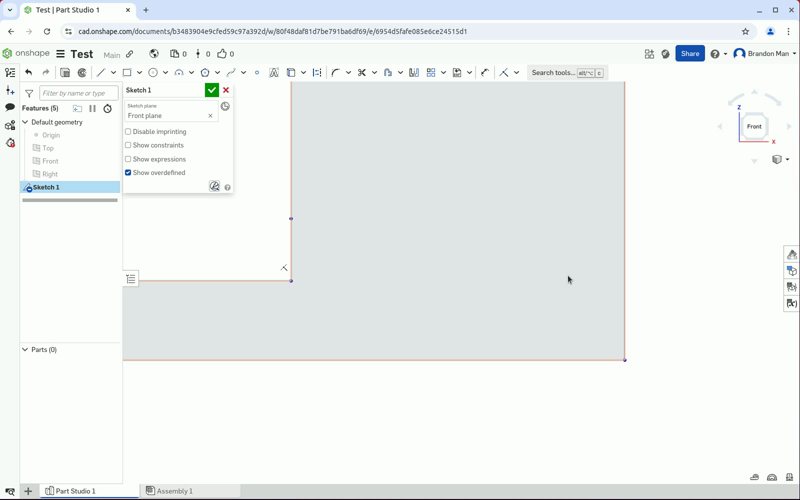
scroll(-6)
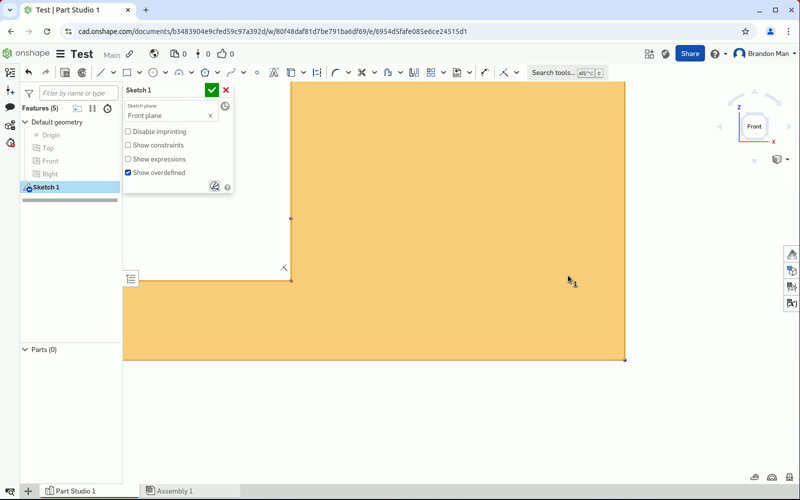
scroll(-6)
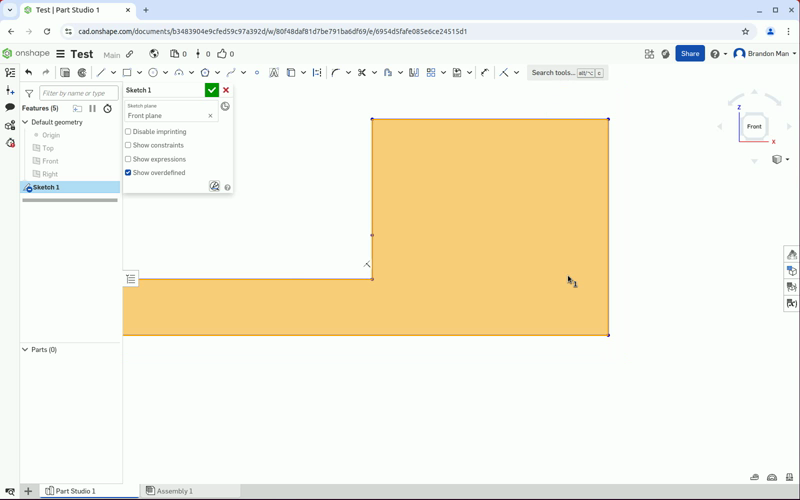
scroll(-6)
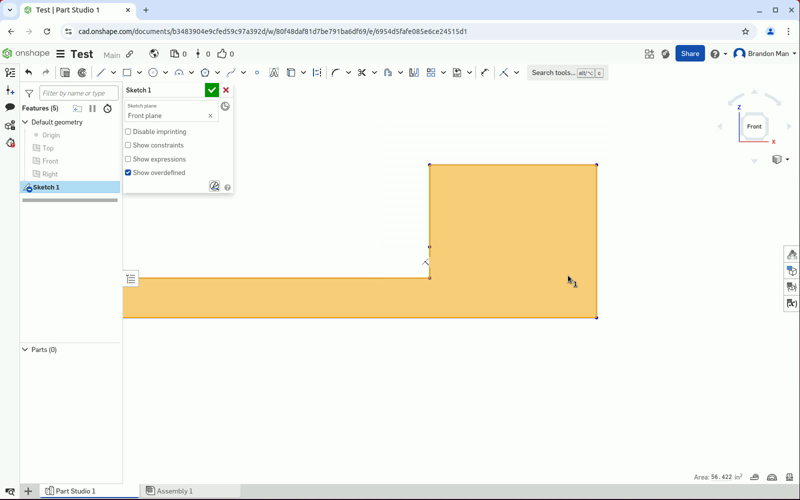
scroll(-6)
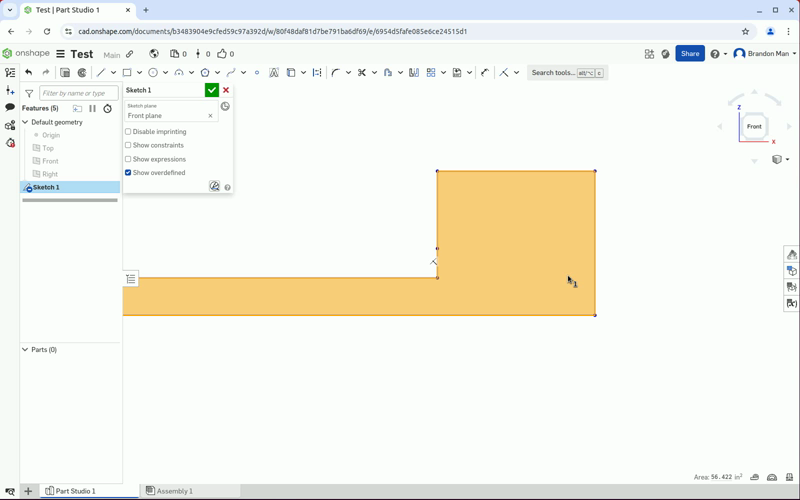
scroll(-6)
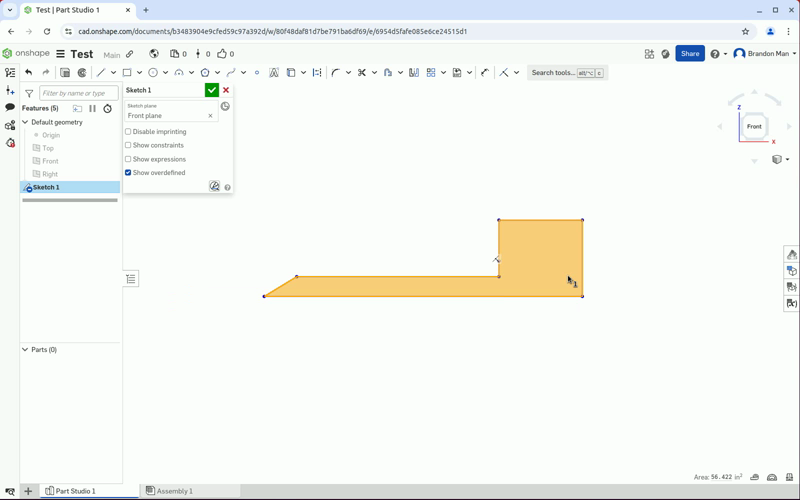
scroll(-6)
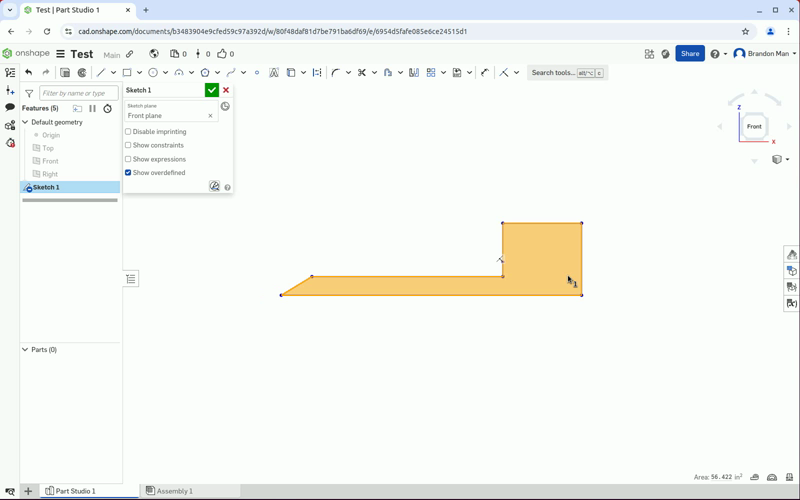
scroll(-6)
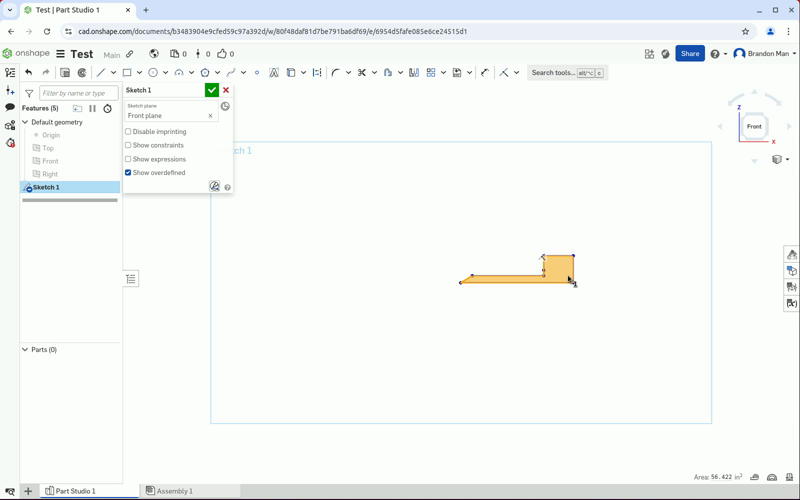
mouse_move(73, 352)
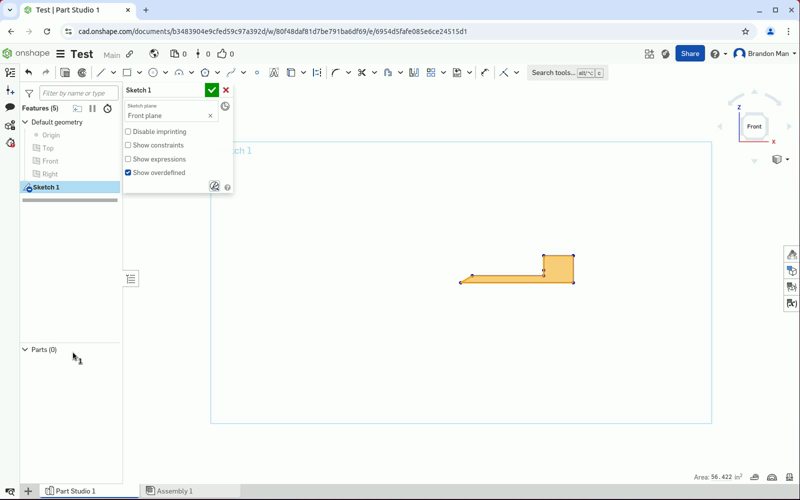
key(shift+y)
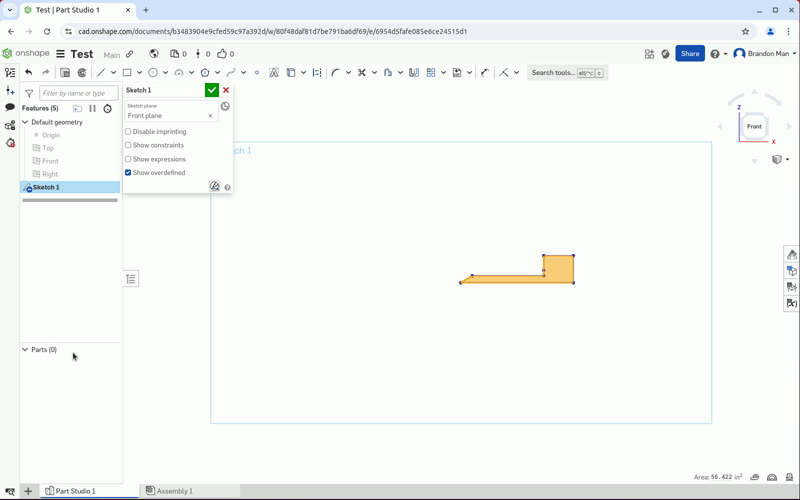
key(shift+e)
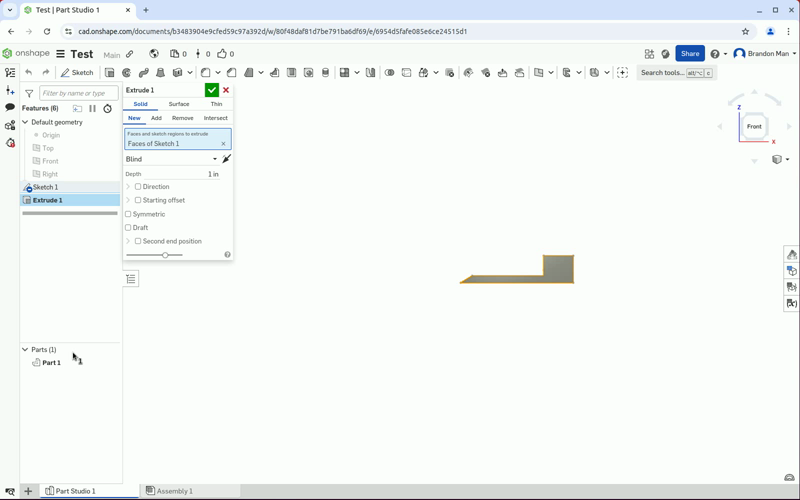
mouse_move(143, 106)
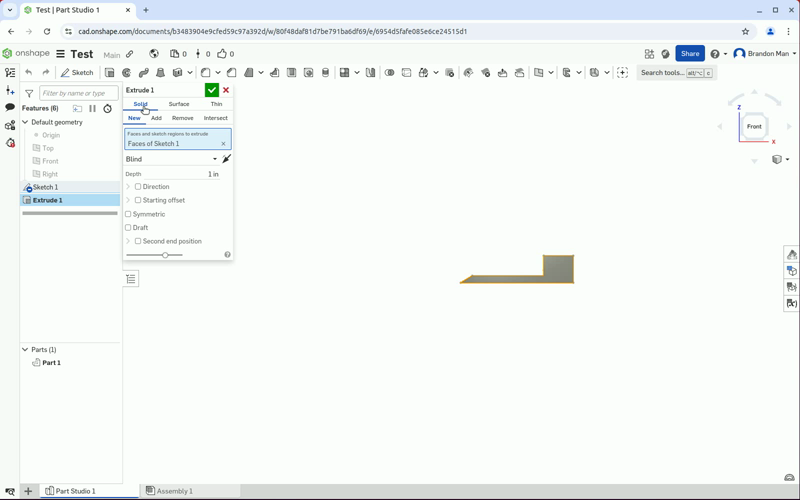
click(143, 106)
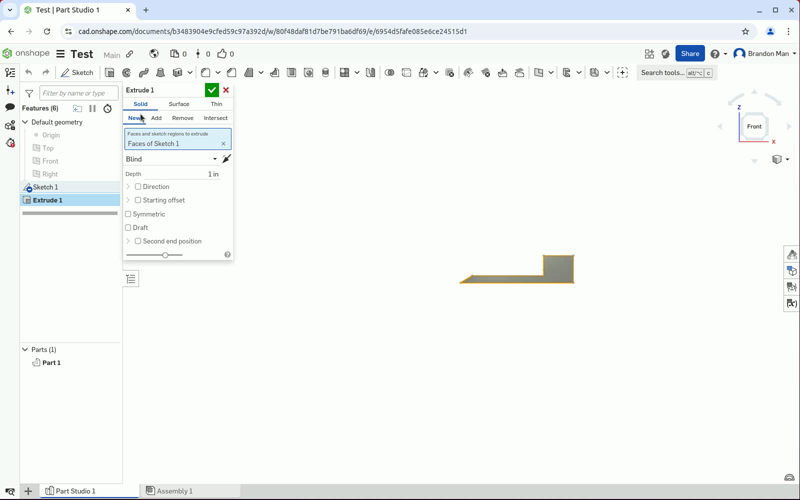
mouse_move(137, 120)
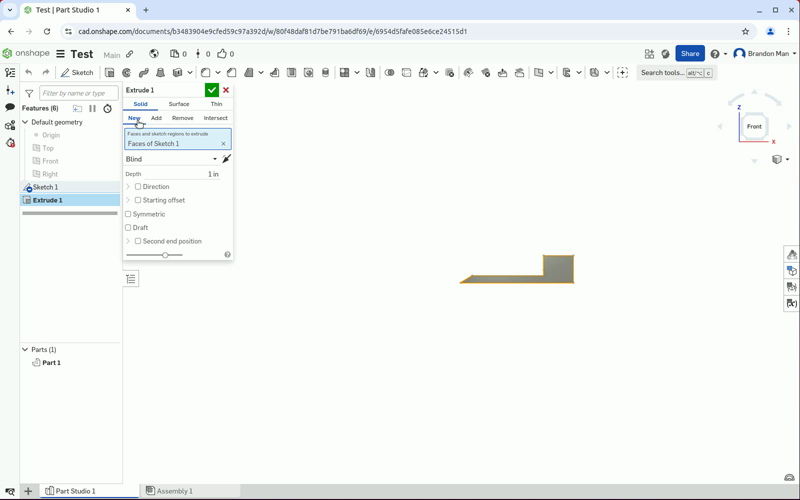
click(137, 120)
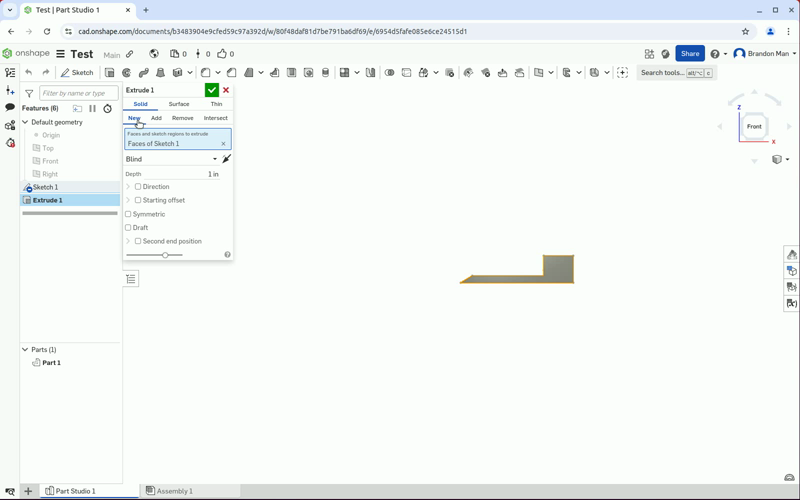
key(tab, 4)
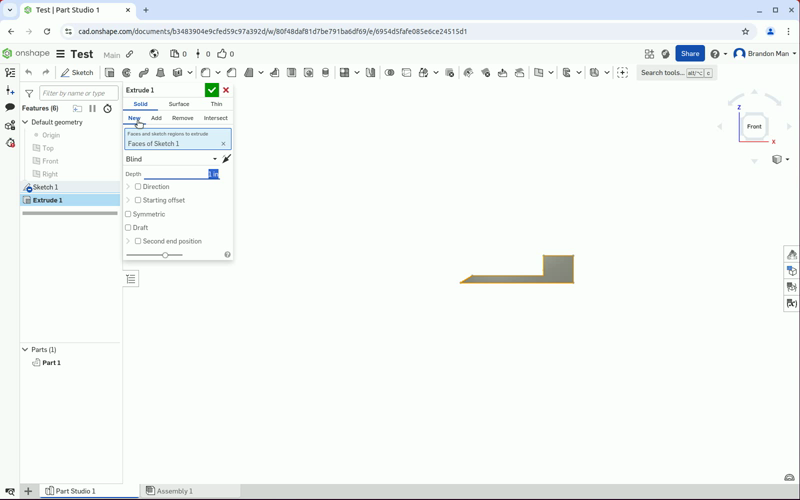
text(5.055)
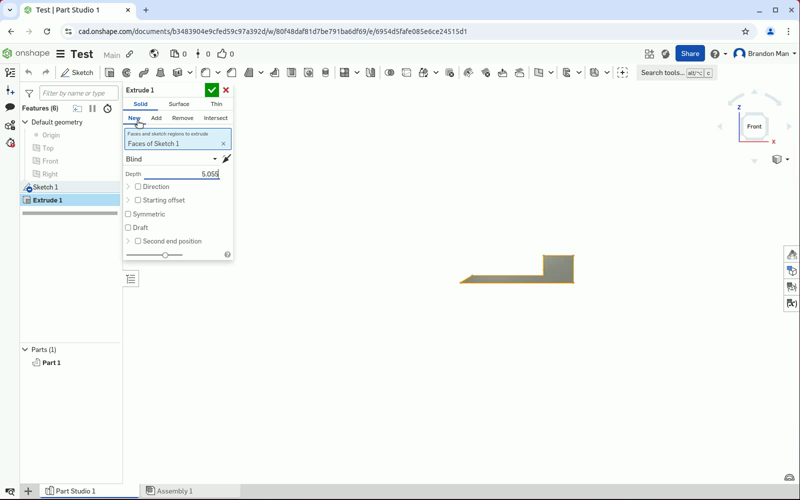
key(enter)
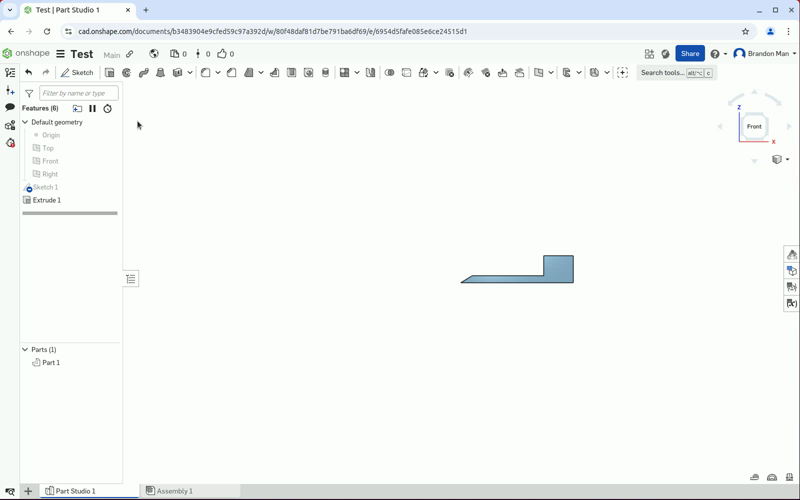
key(shift+h)
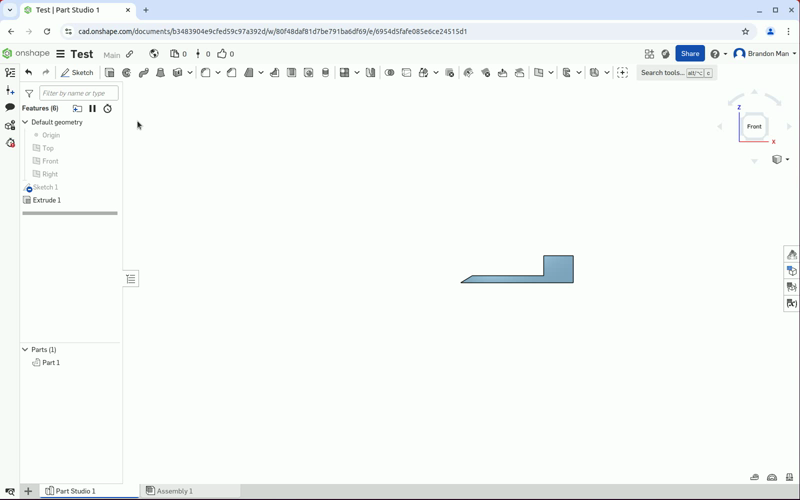
key(shift+h)
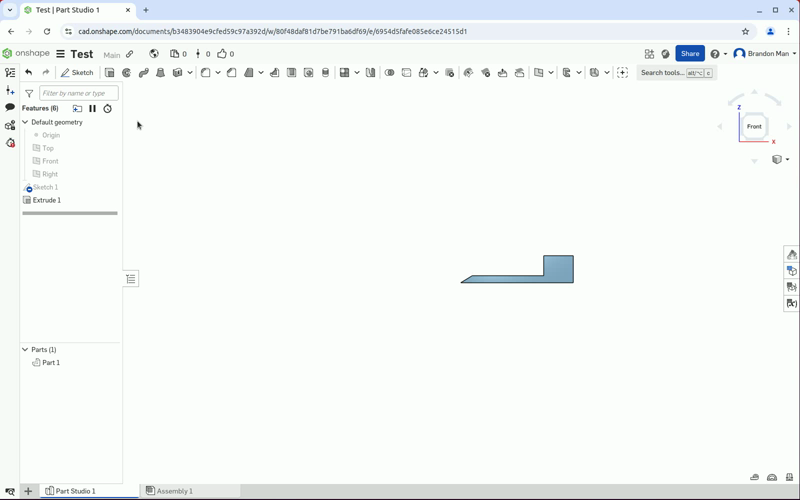
mouse_move(73, 189)
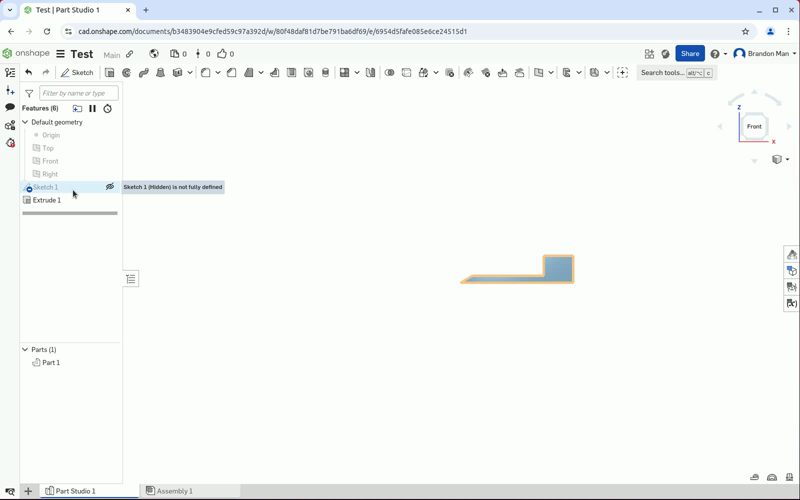
click(73, 189)
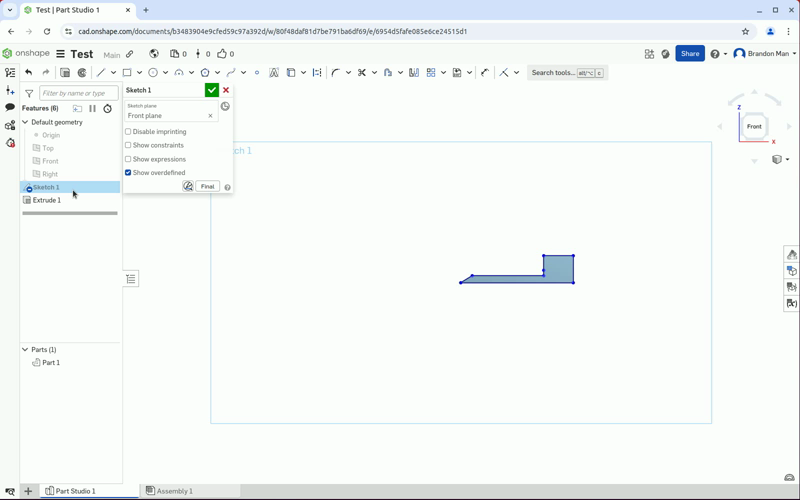
mouse_move(229, 92)
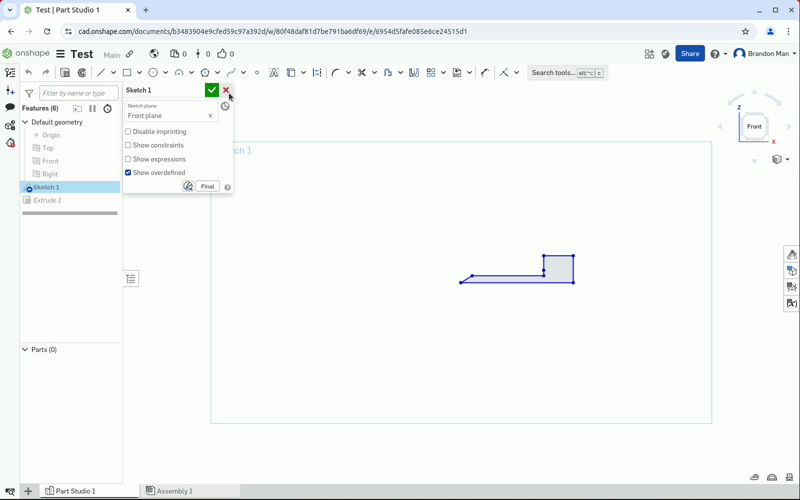
click(229, 92)
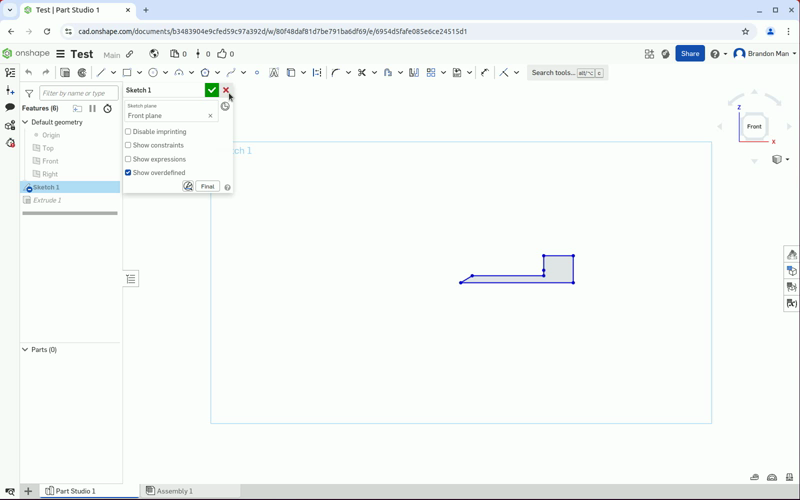
key(shift+s)
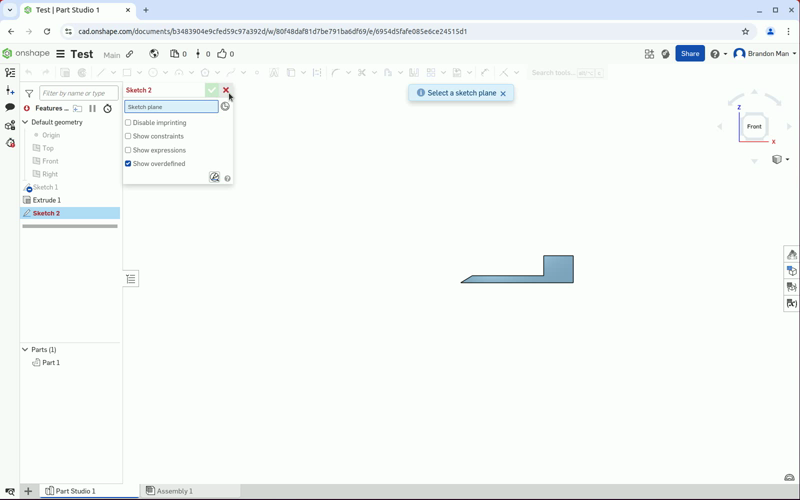
mouse_move(73, 163)
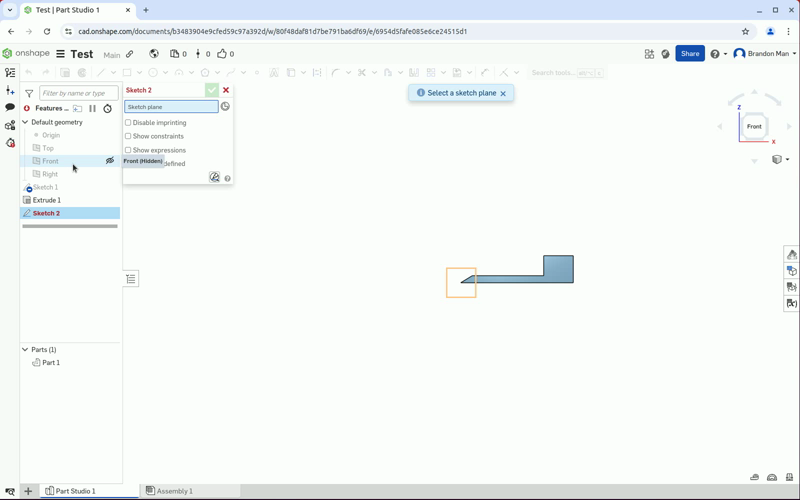
click(73, 163)
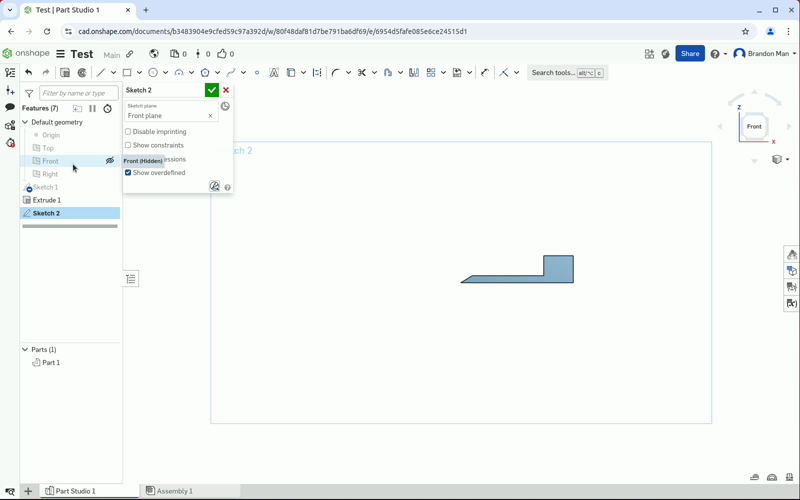
mouse_move(73, 352)
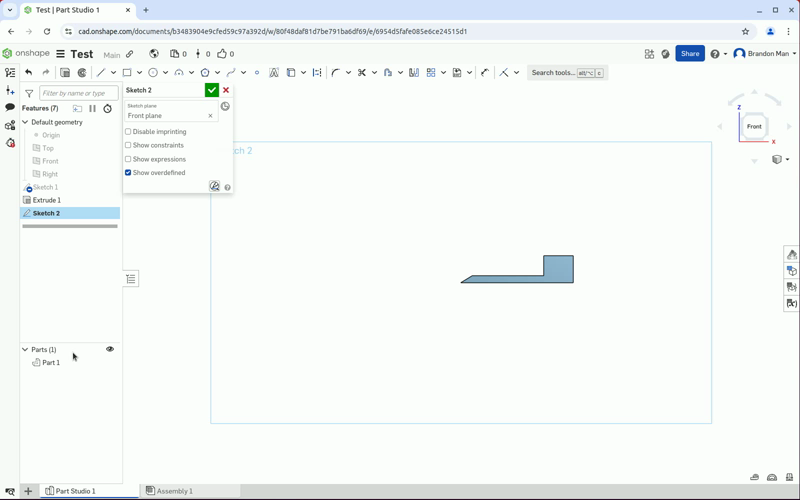
key(y)
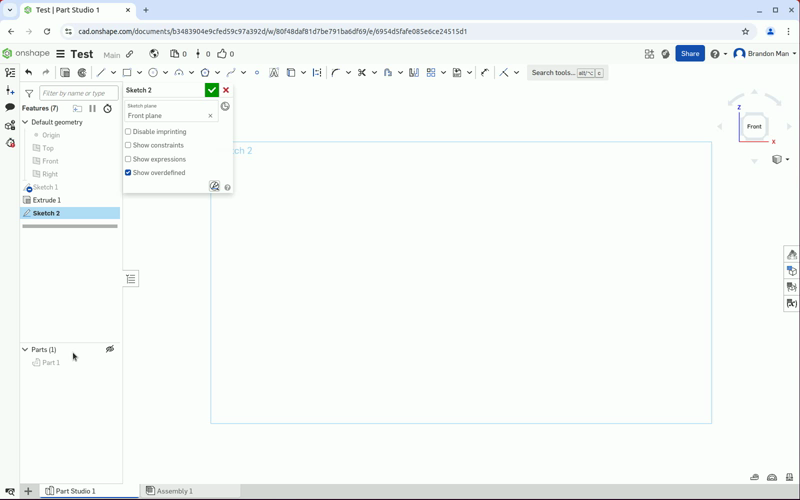
key(l)
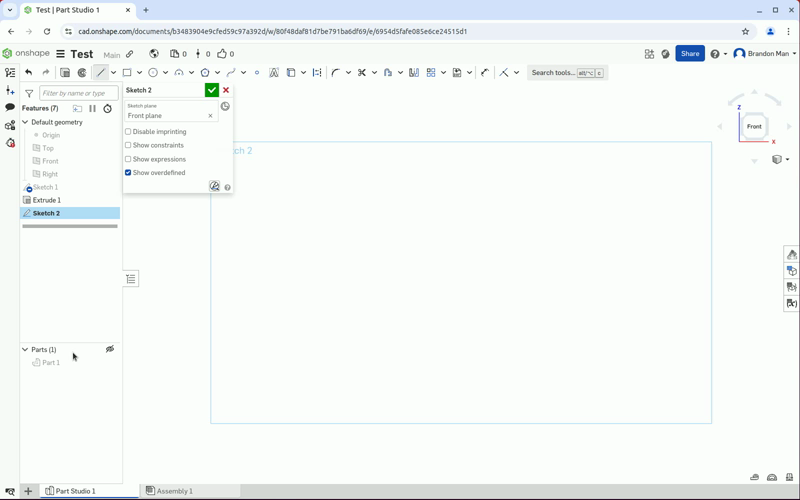
key_down(shift)
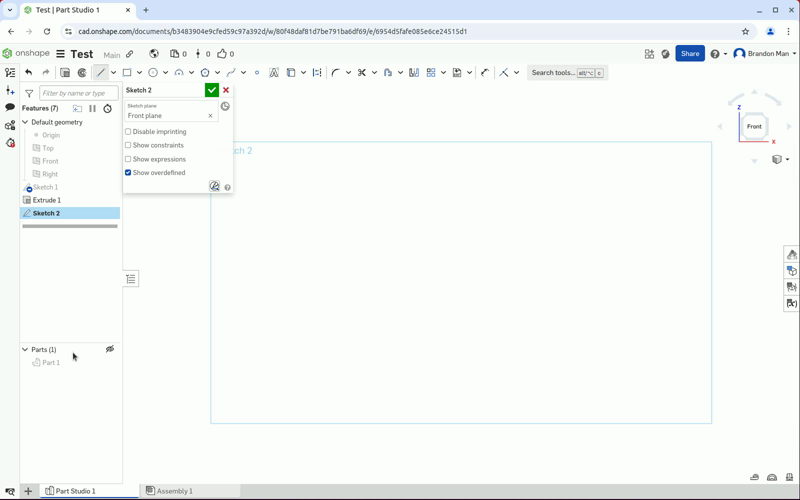
mouse_move(473, 275)
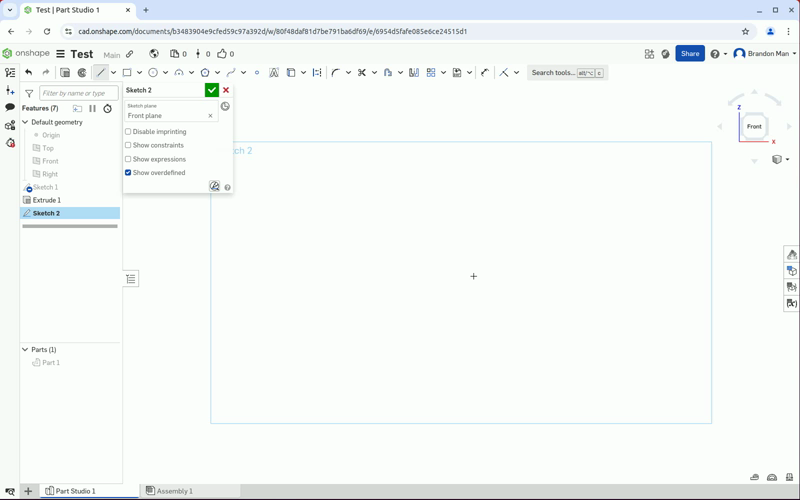
click(473, 275)
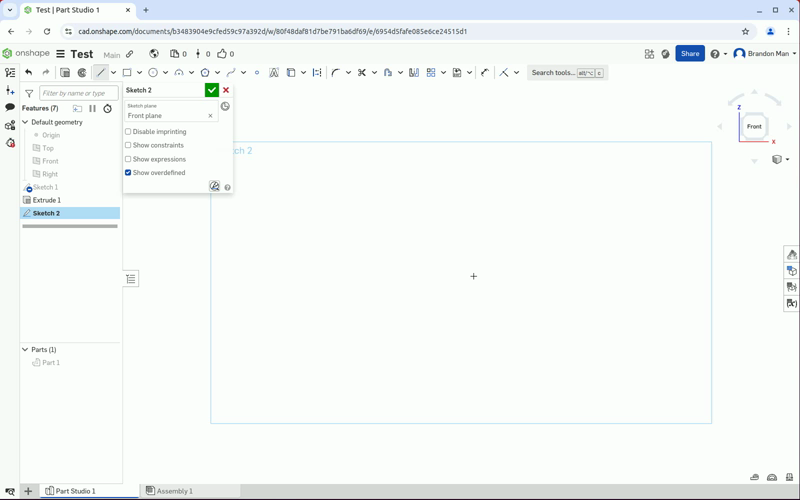
key_up(shift)
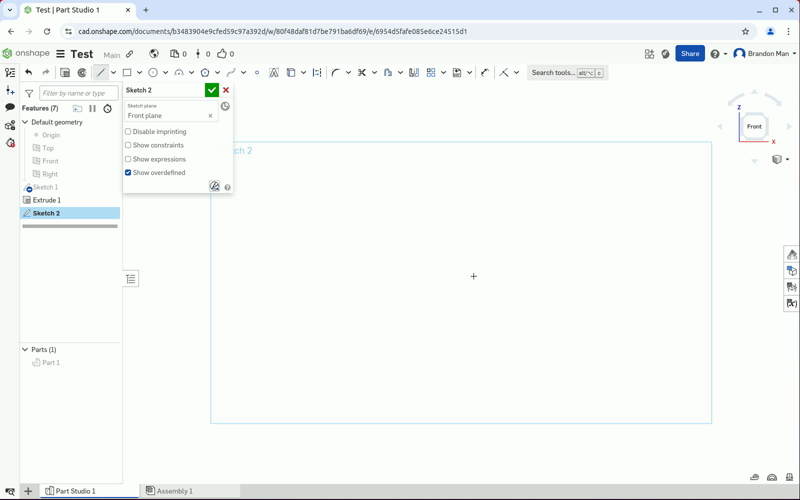
key_down(shift)
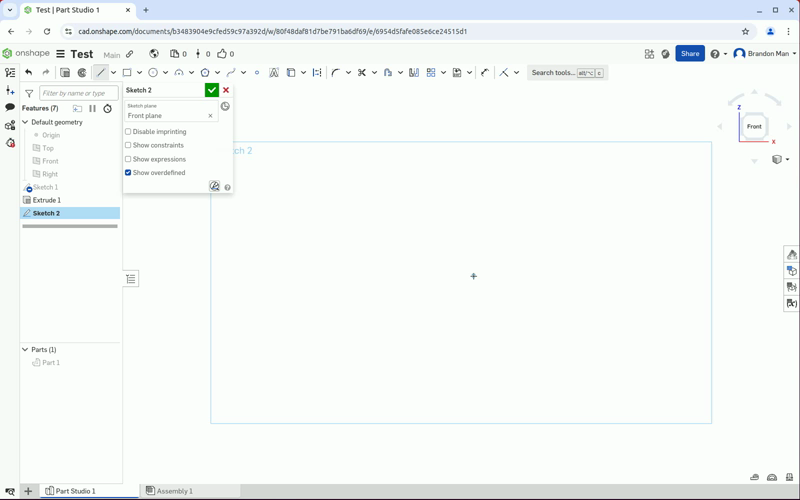
mouse_move(544, 276)
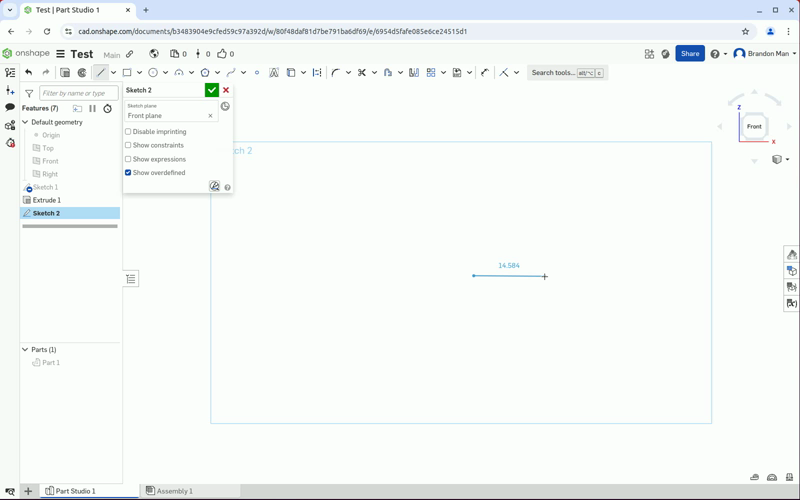
click(544, 276)
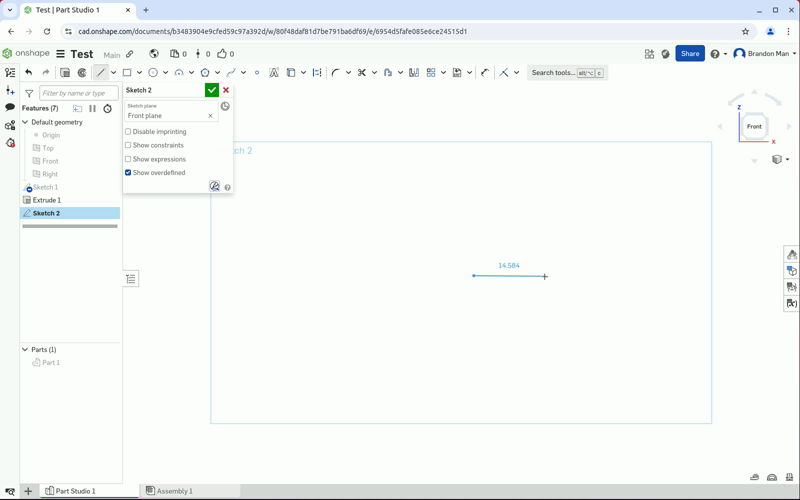
key_up(shift)
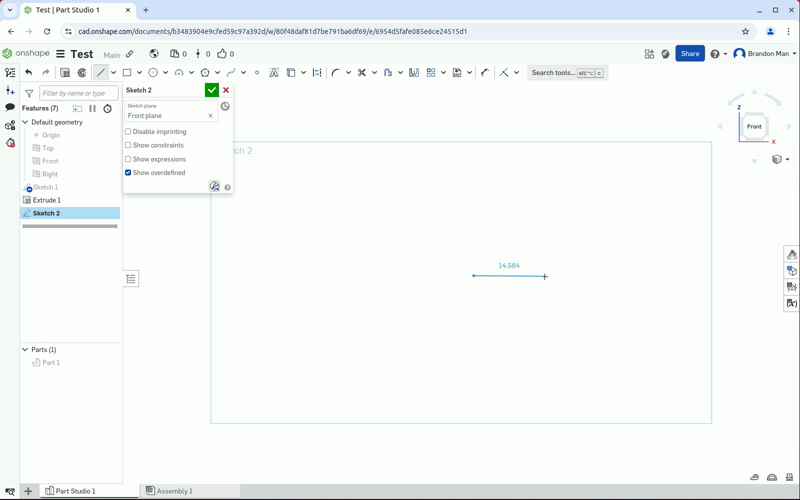
key_down(shift)
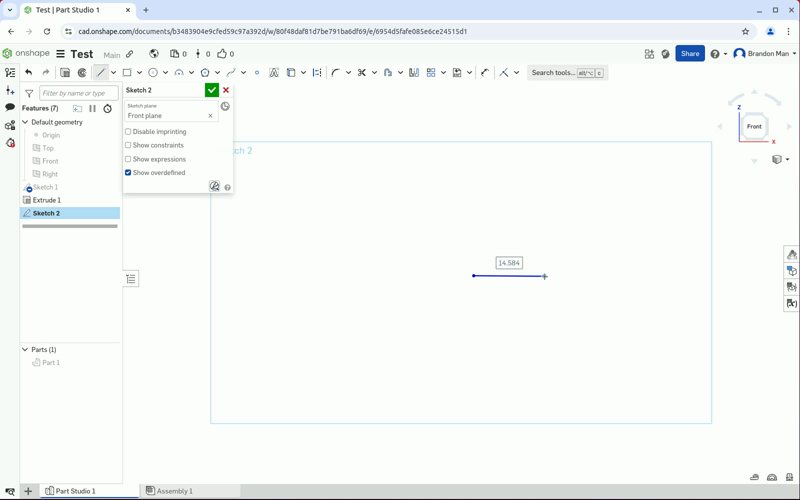
mouse_move(574, 276)
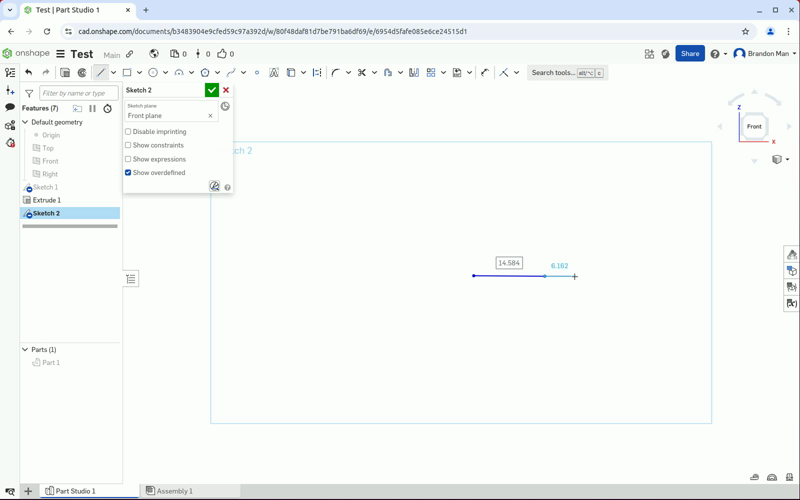
mouse_move(544, 270)
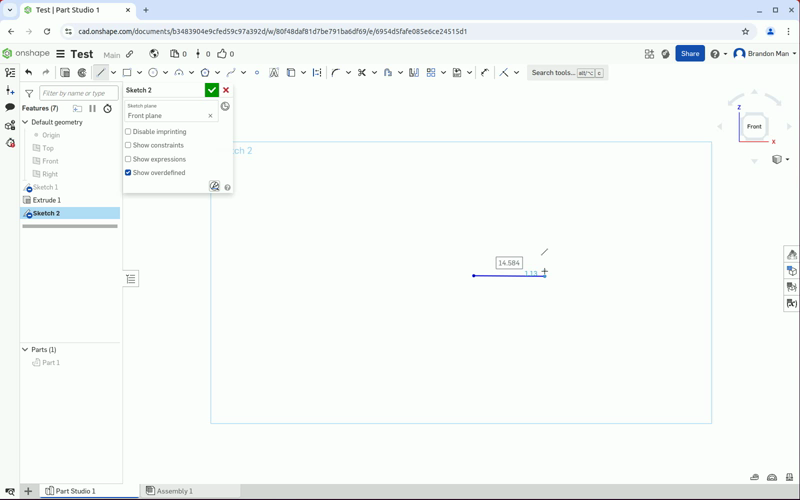
scroll(6)
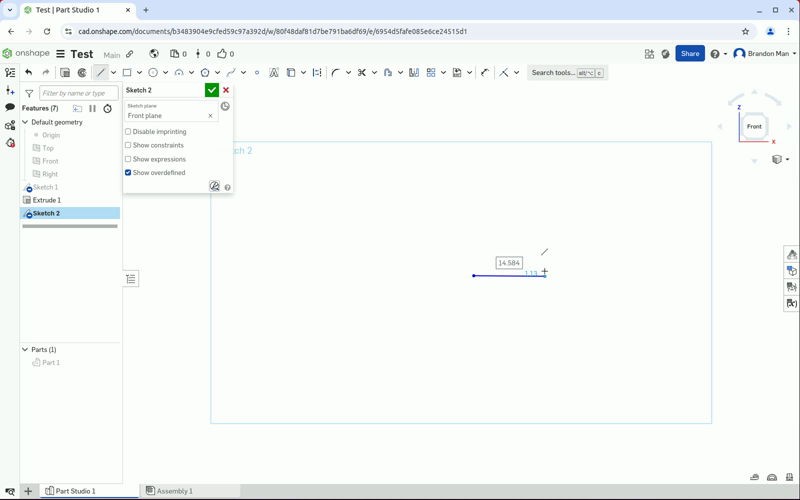
scroll(6)
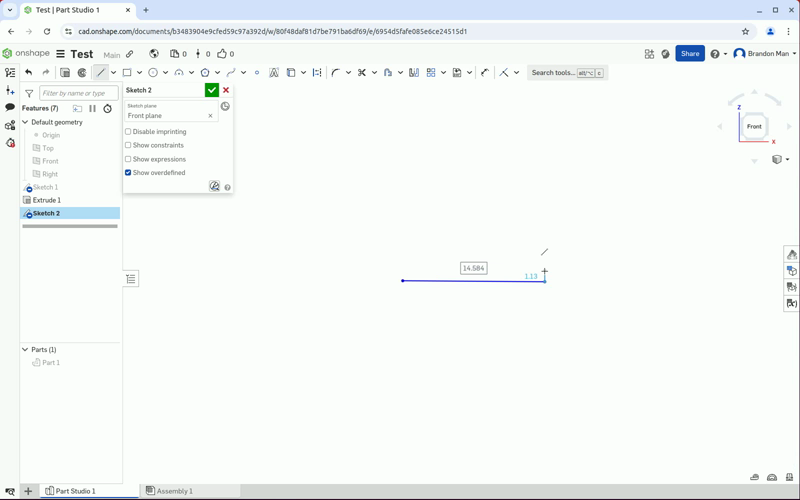
scroll(6)
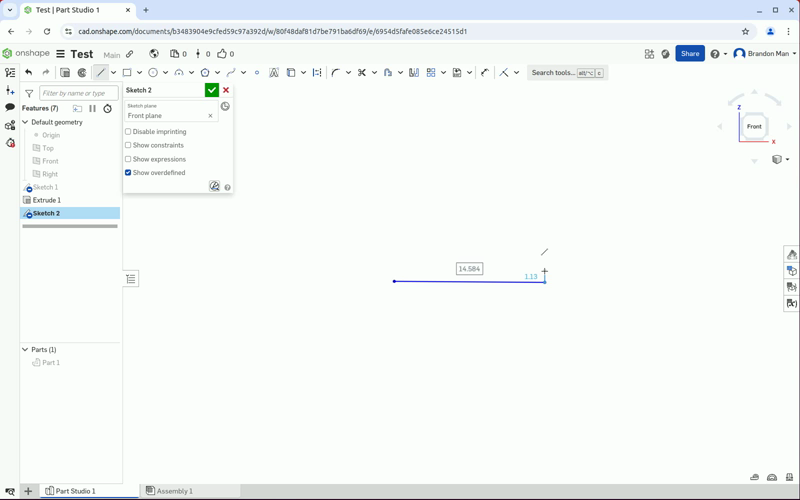
scroll(6)
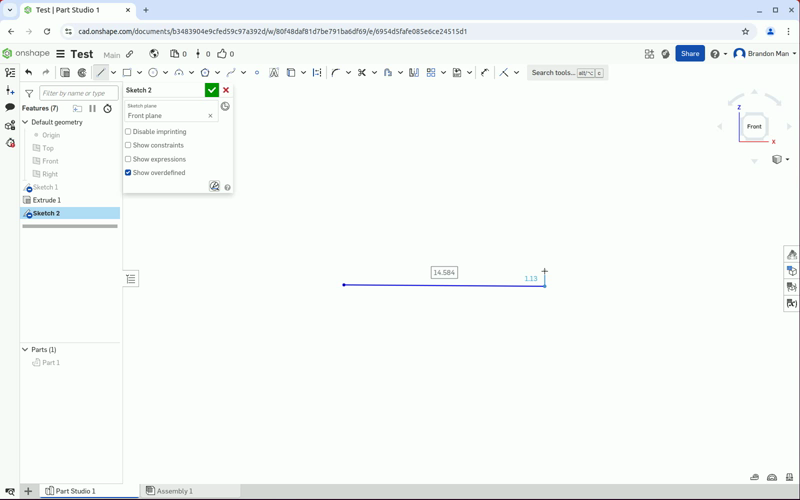
scroll(6)
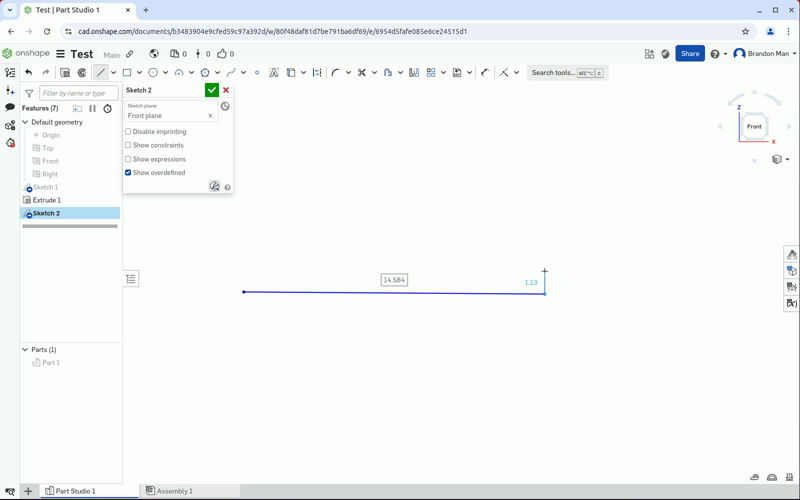
scroll(6)
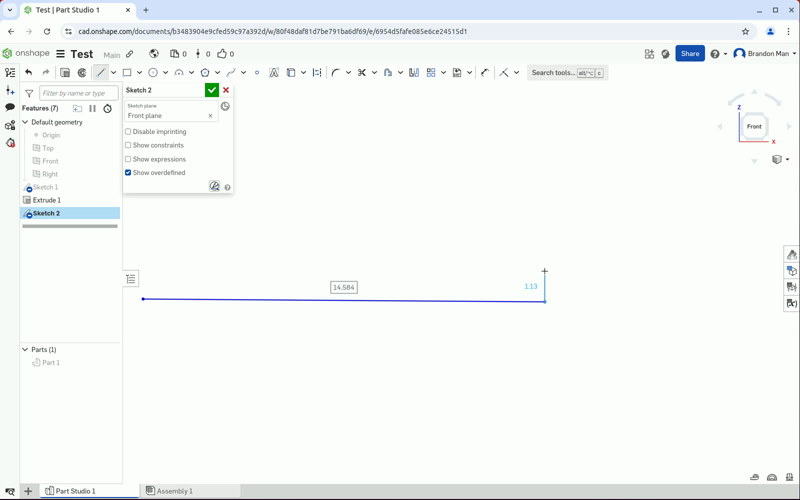
scroll(6)
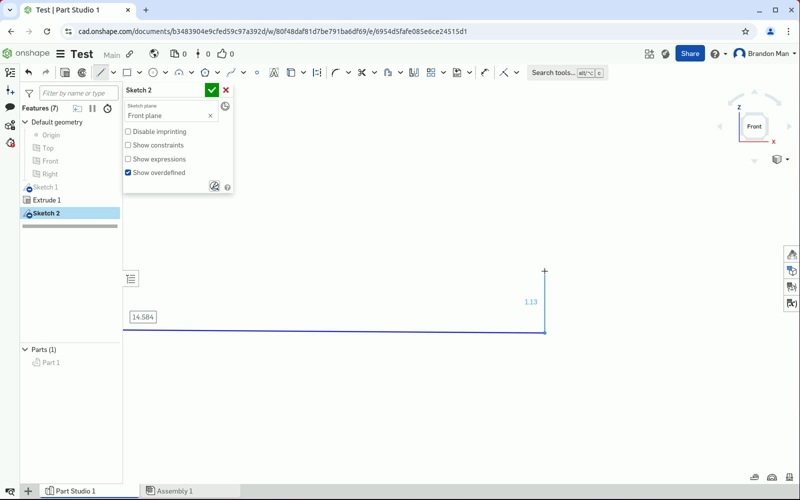
click(544, 270)
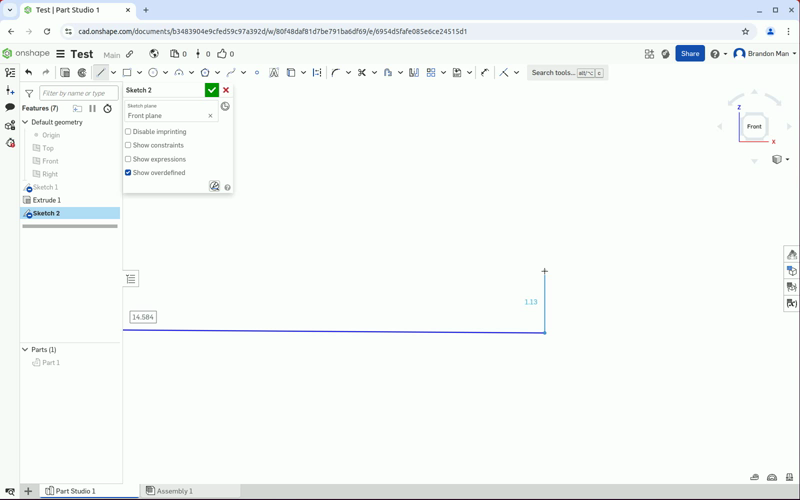
scroll(-6)
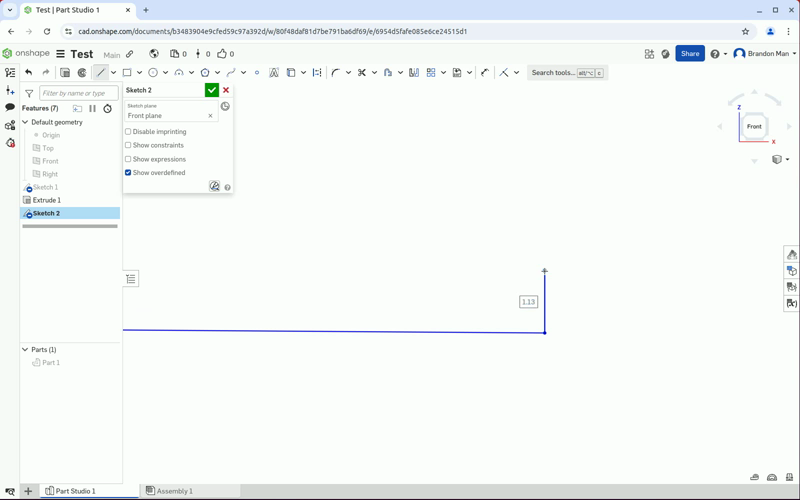
scroll(-6)
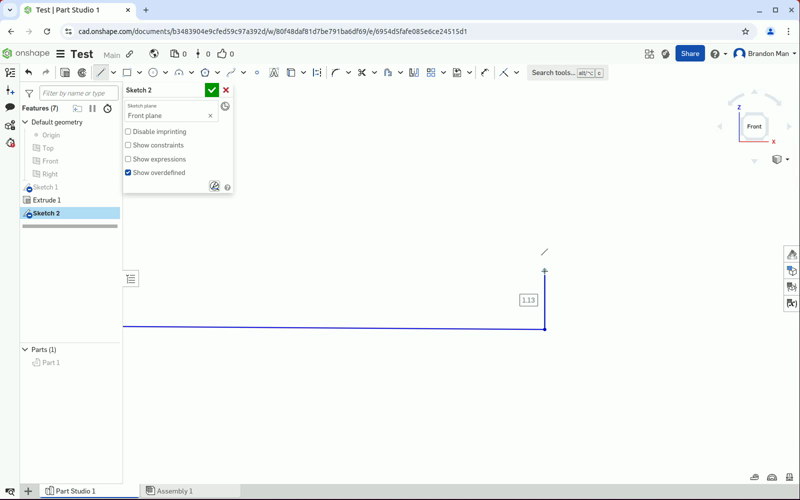
scroll(-6)
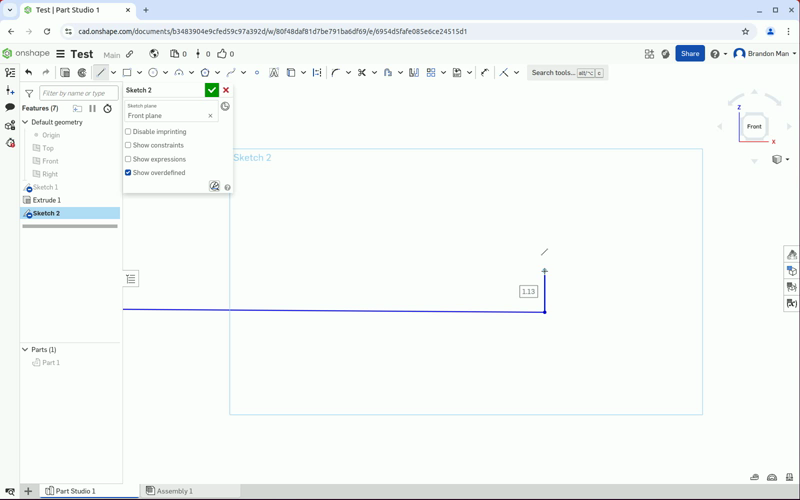
scroll(-6)
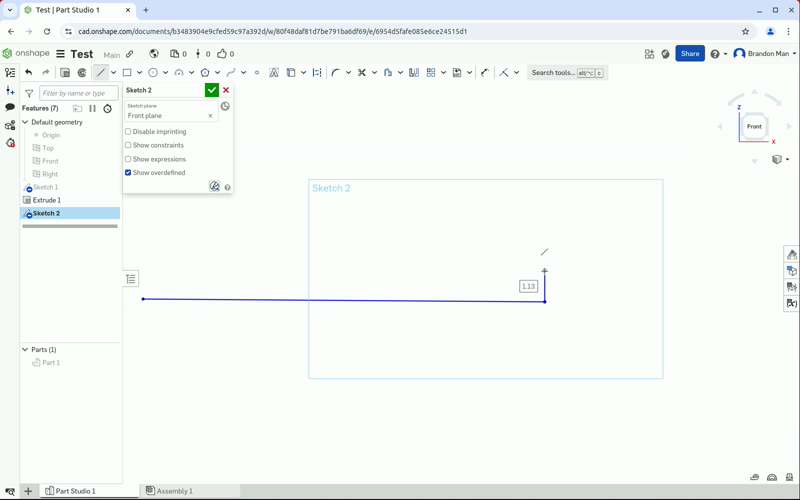
scroll(-6)
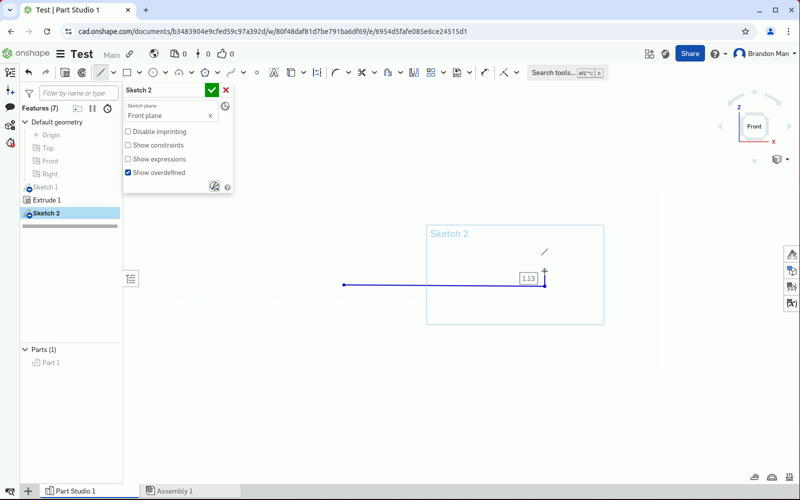
scroll(-6)
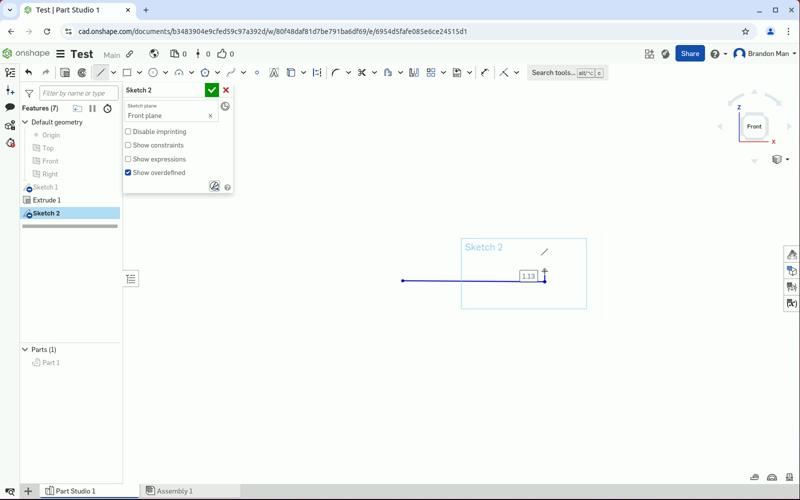
scroll(-6)
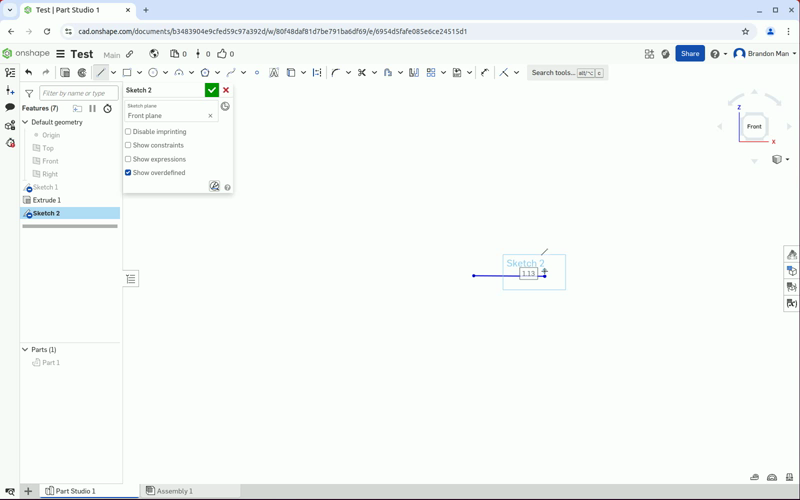
key_up(shift)
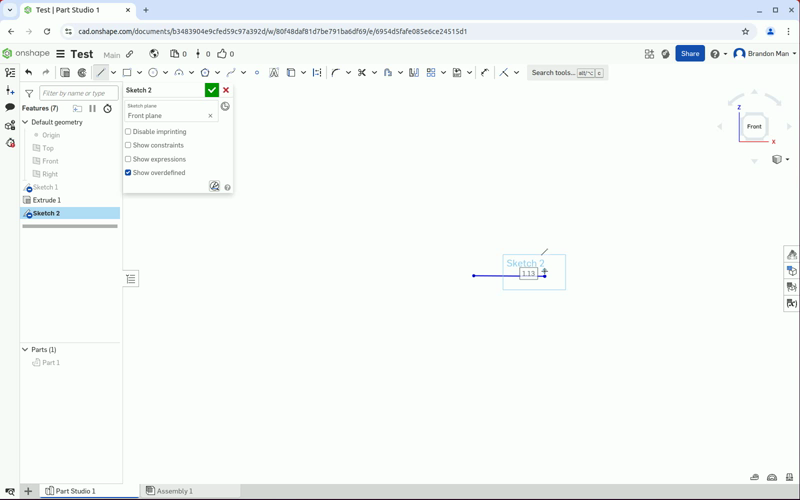
key_down(shift)
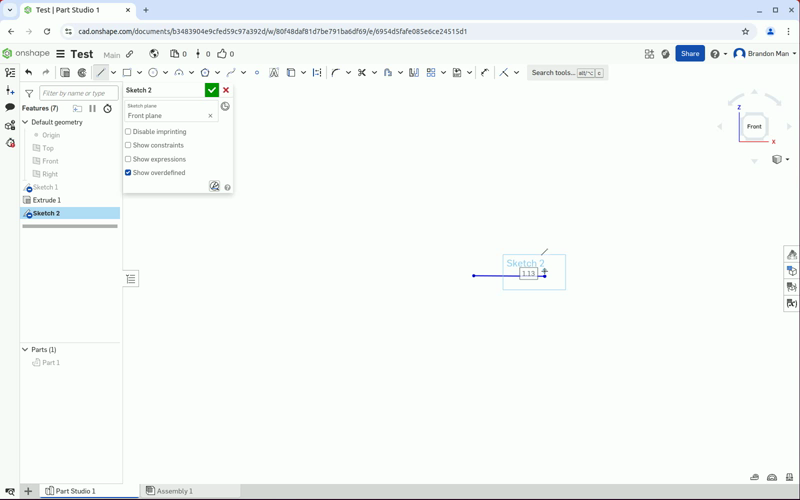
mouse_move(483, 270)
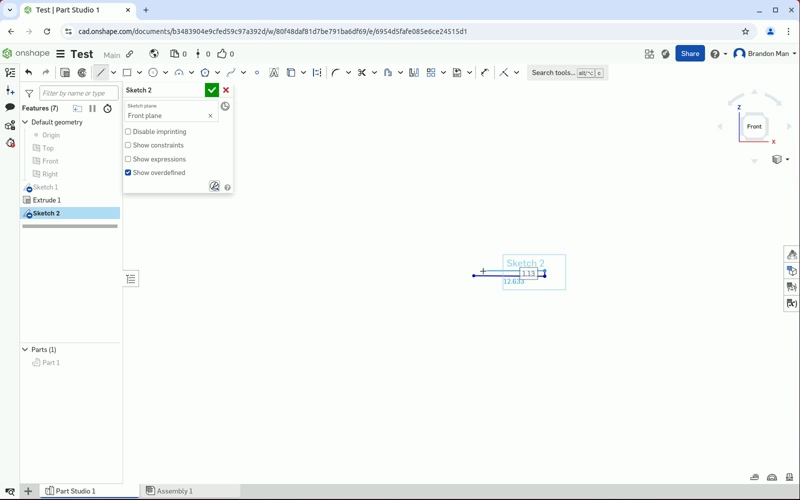
click(483, 270)
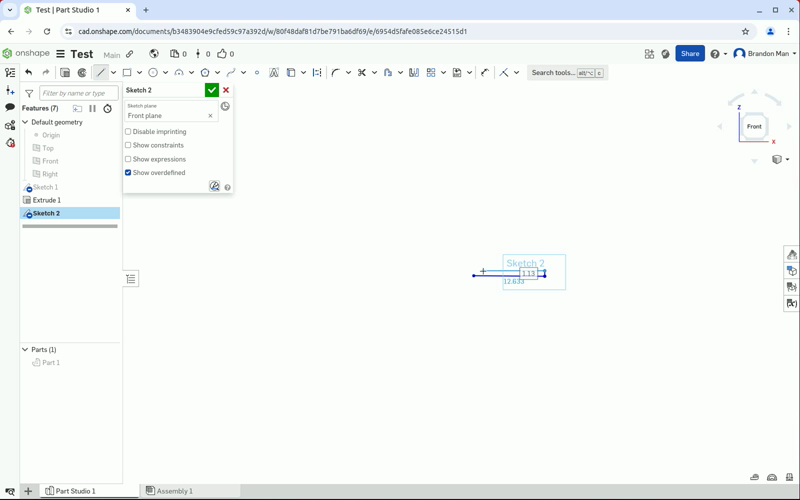
key_up(shift)
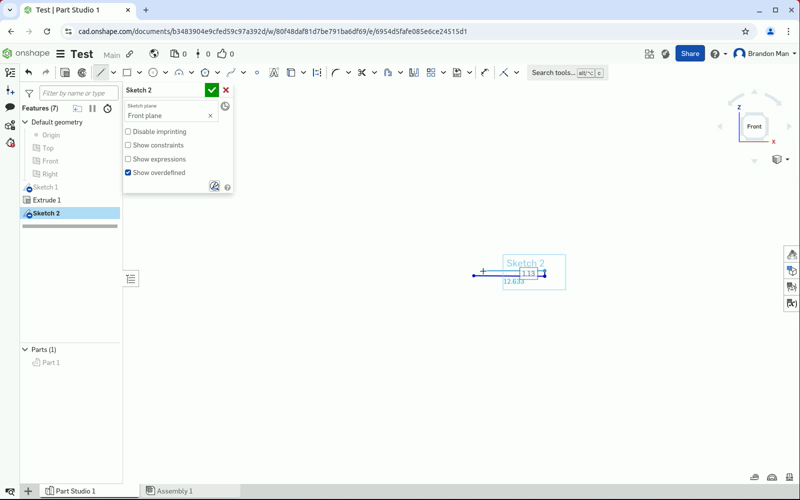
mouse_move(513, 270)
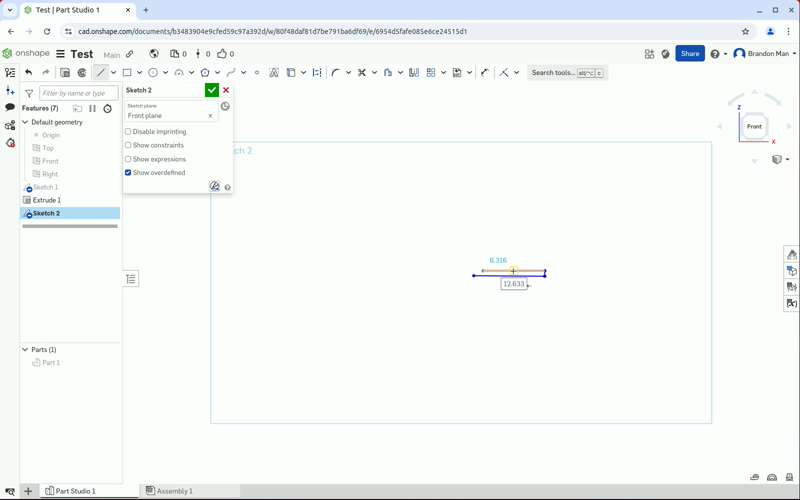
key_down(shift)
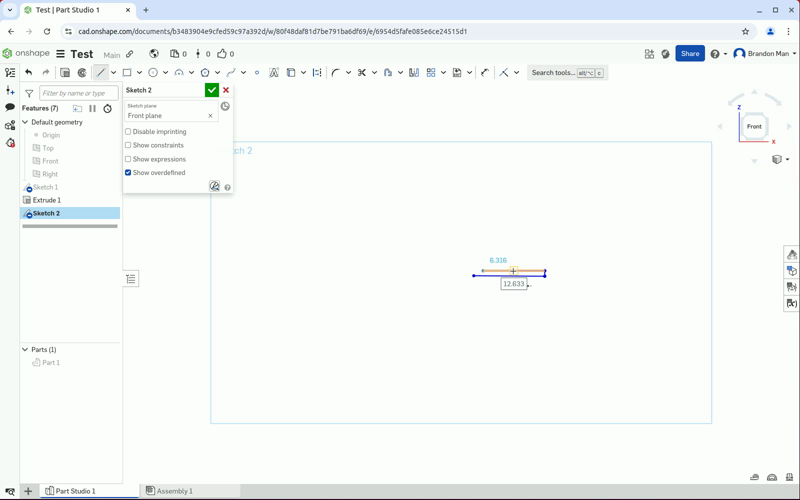
mouse_move(473, 275)
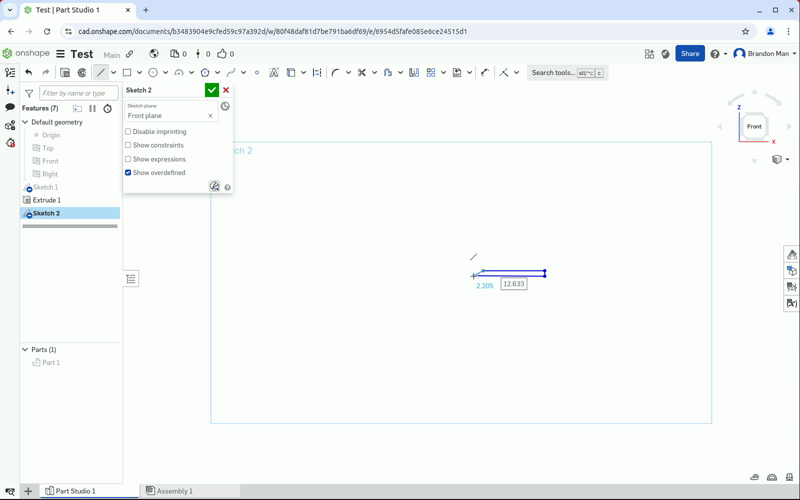
key_up(shift)
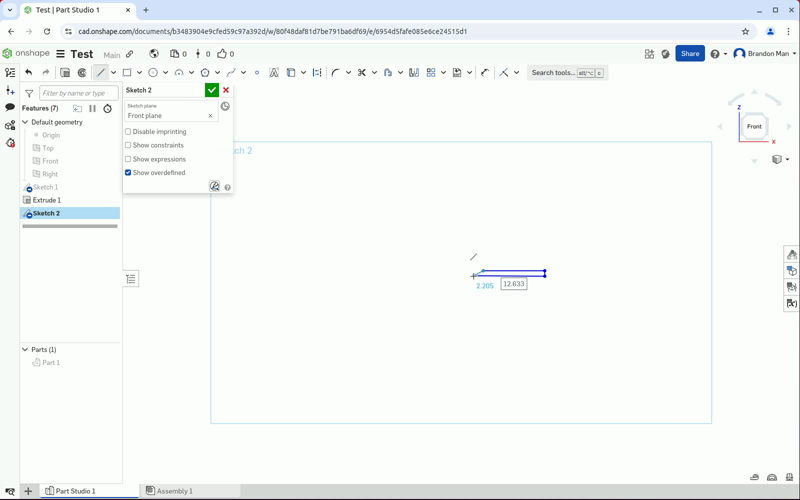
click(473, 275)
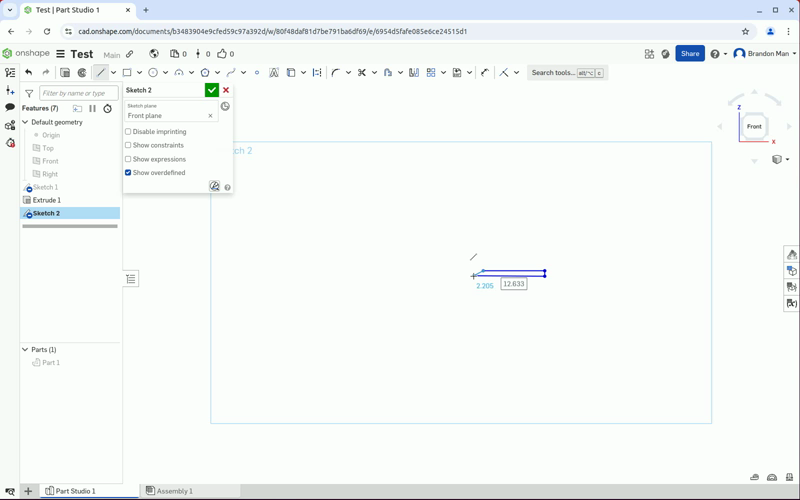
key(esc)
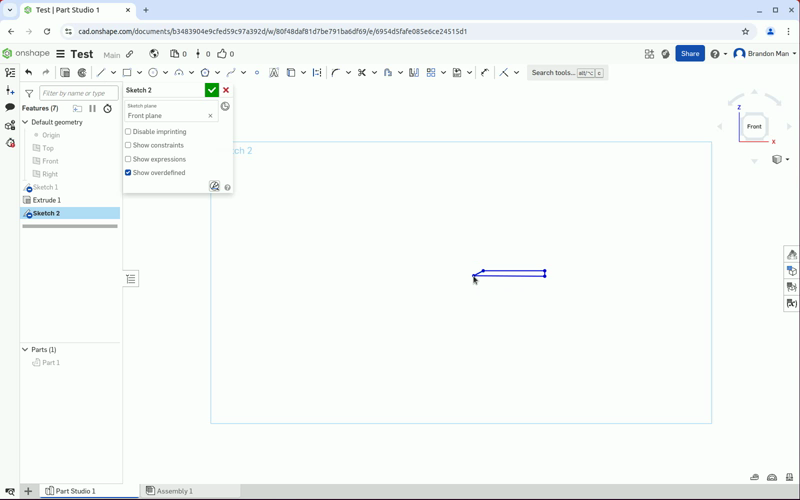
mouse_move(497, 274)
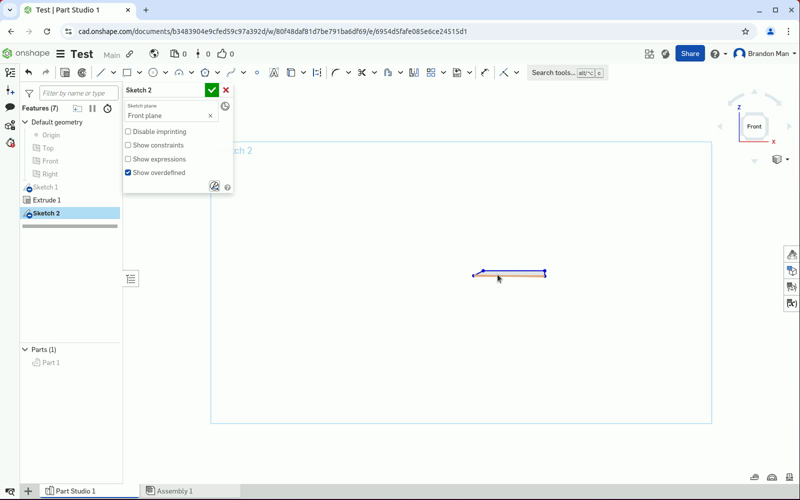
scroll(6)
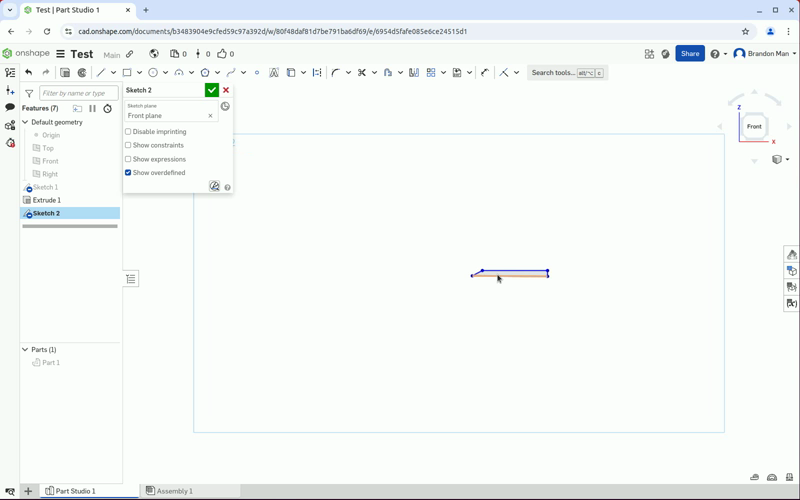
scroll(6)
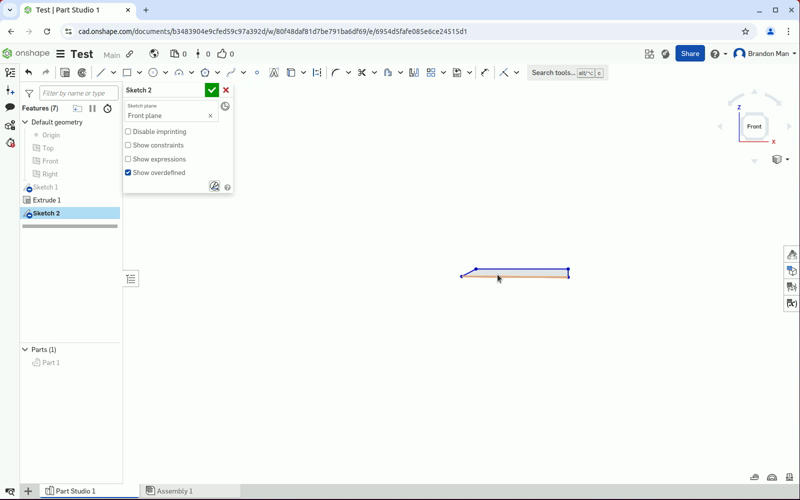
scroll(6)
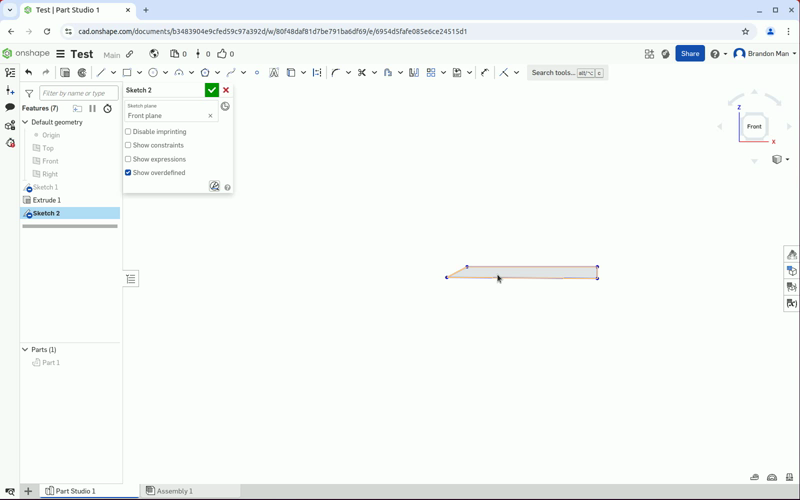
scroll(6)
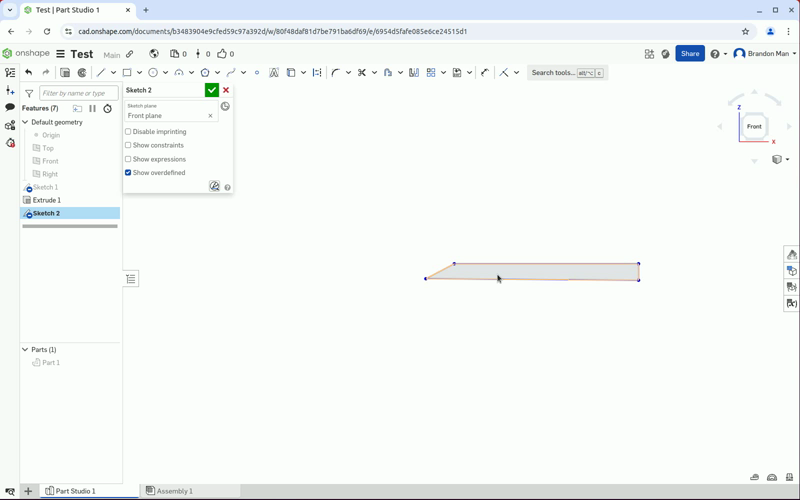
scroll(6)
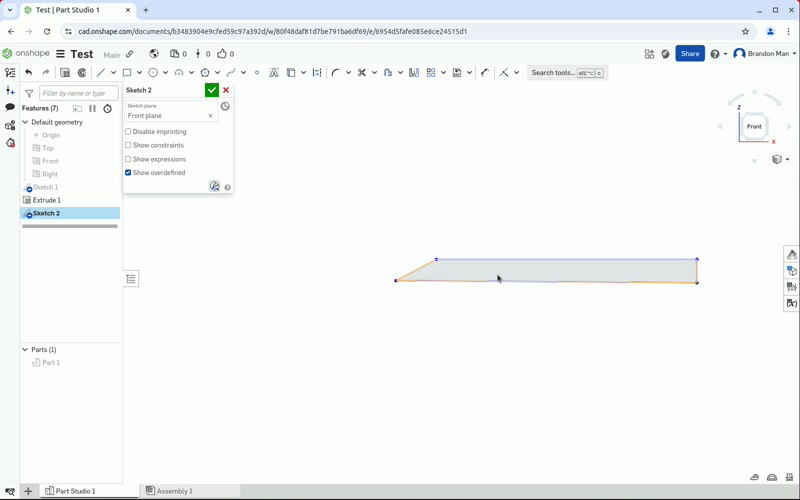
scroll(6)
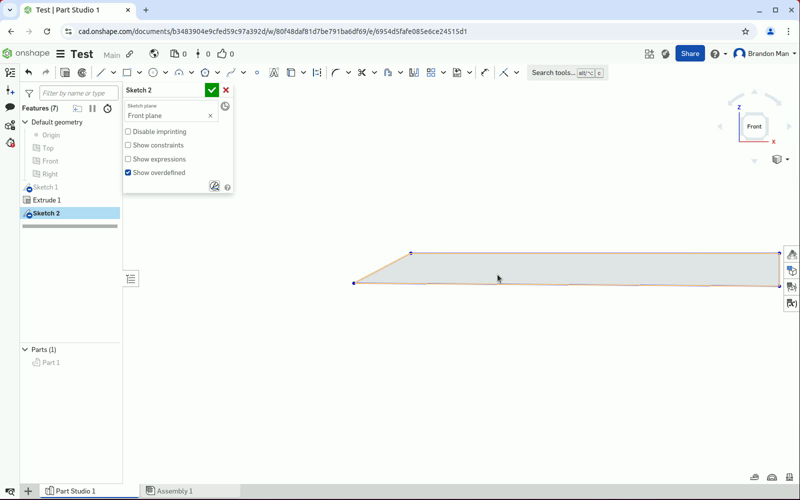
scroll(6)
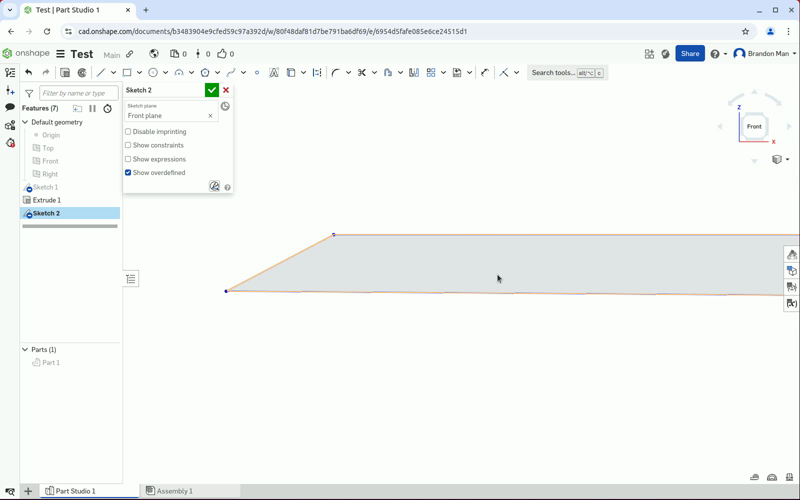
click(497, 274)
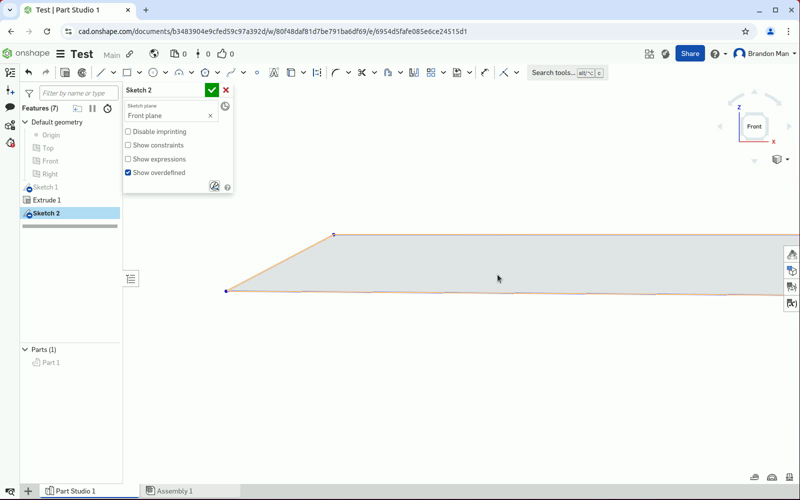
scroll(-6)
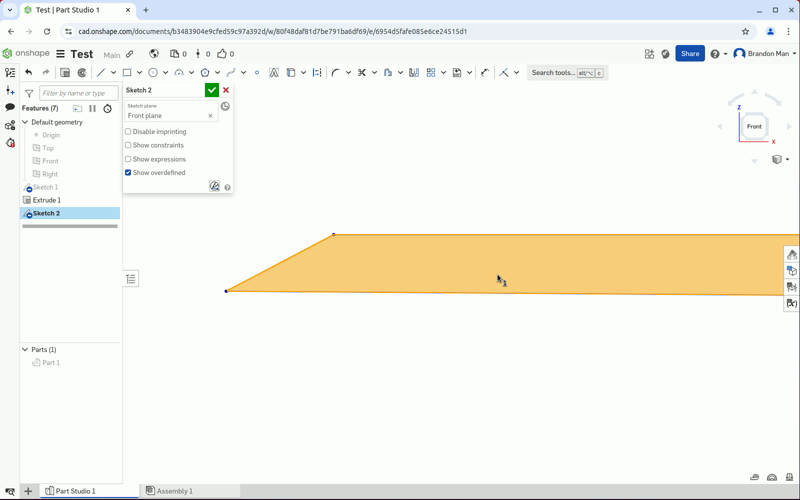
scroll(-6)
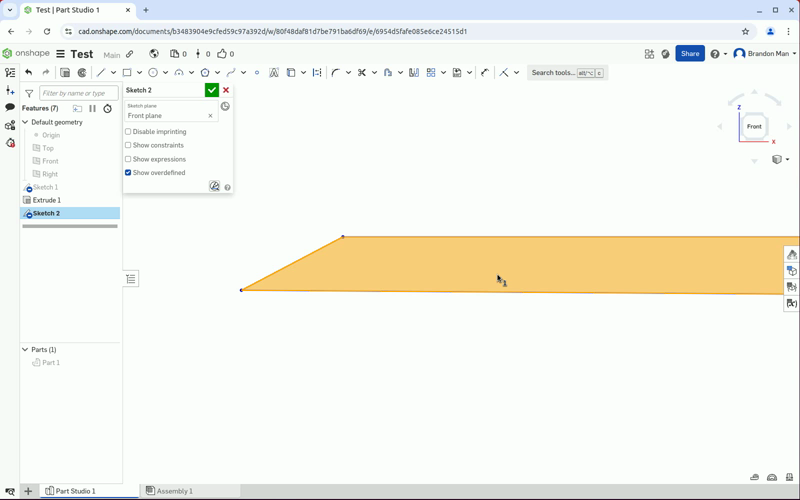
scroll(-6)
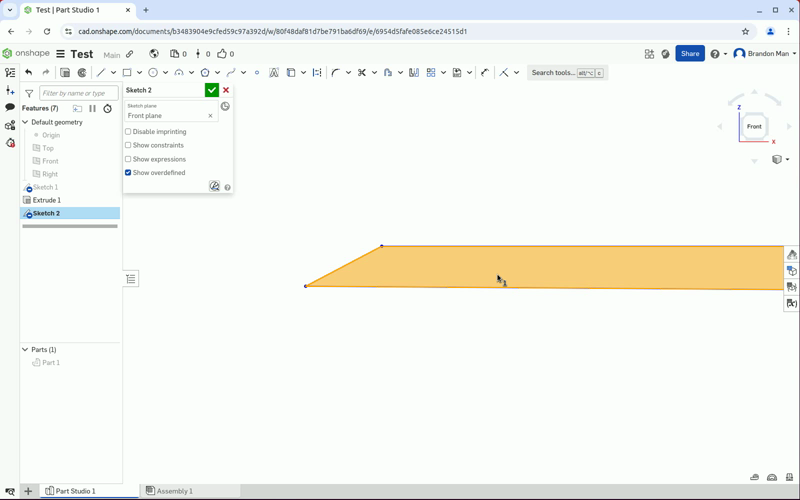
scroll(-6)
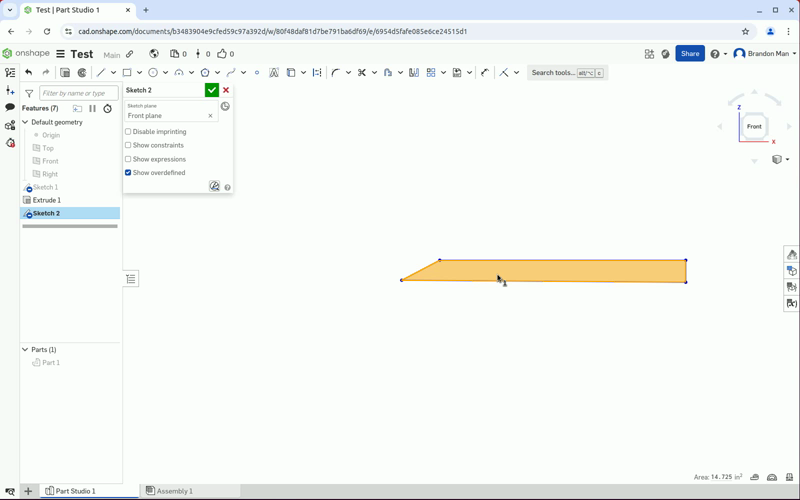
scroll(-6)
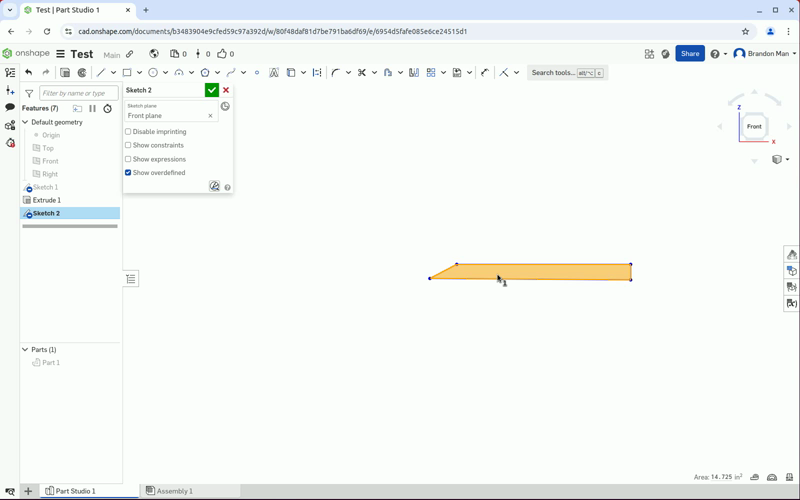
scroll(-6)
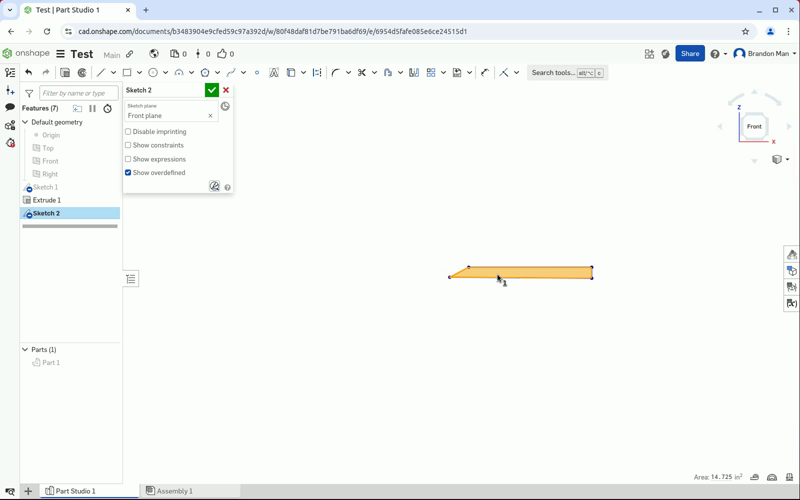
scroll(-6)
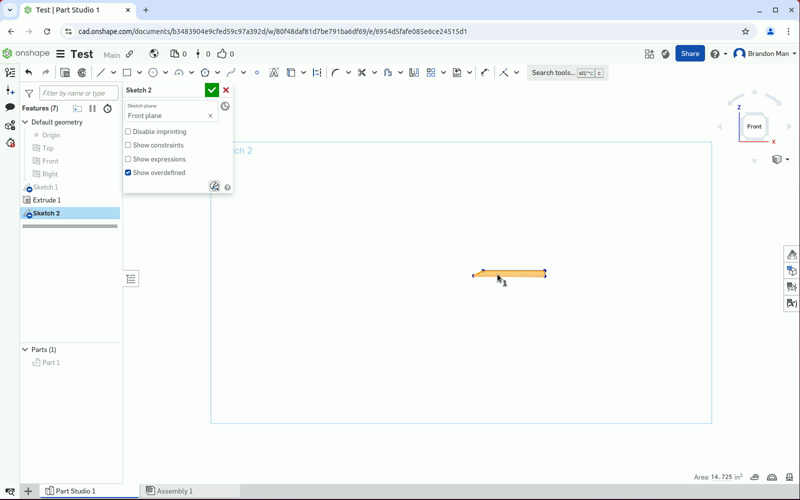
mouse_move(73, 352)
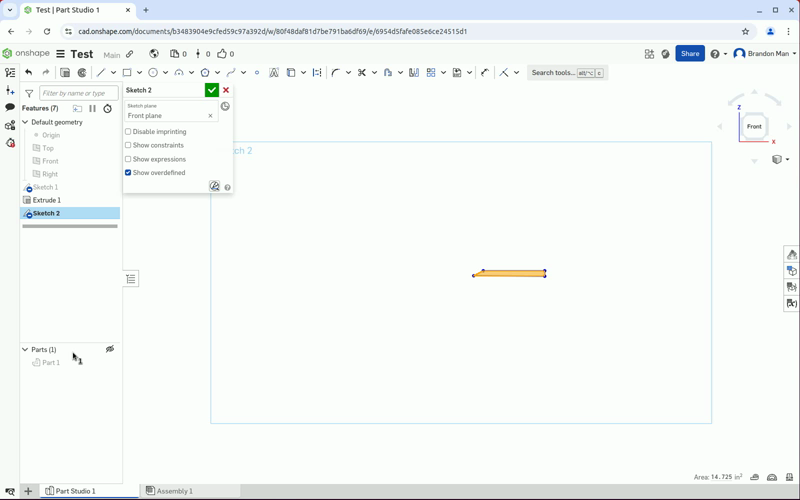
key(shift+y)
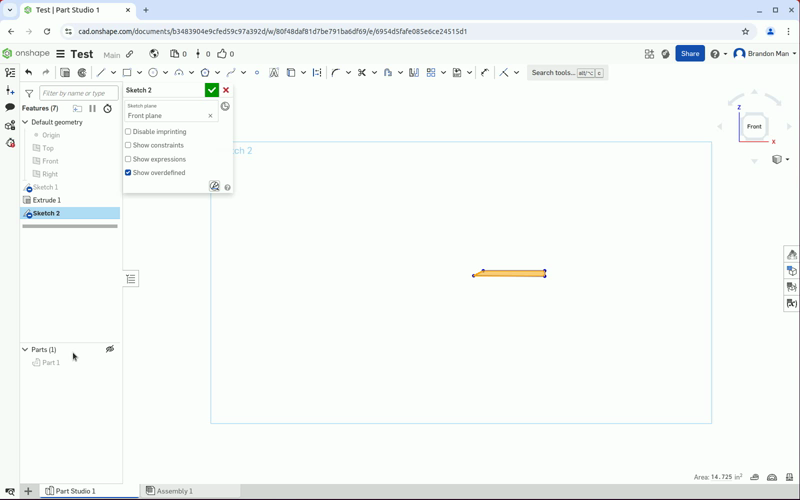
key(shift+e)
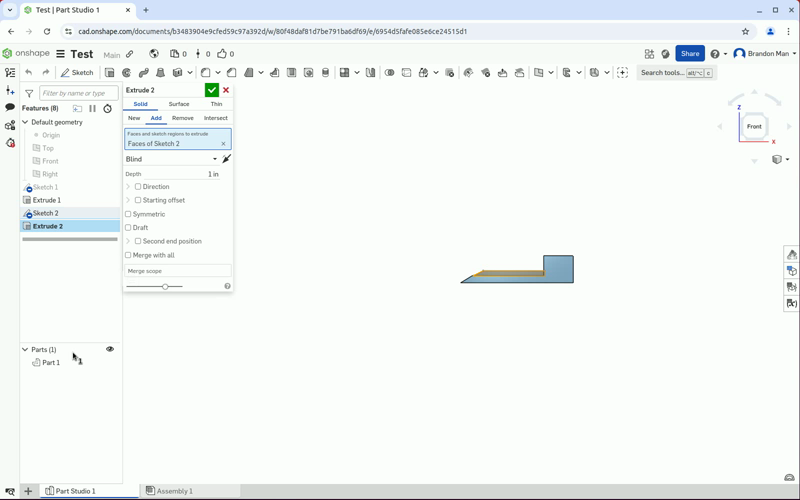
mouse_move(143, 106)
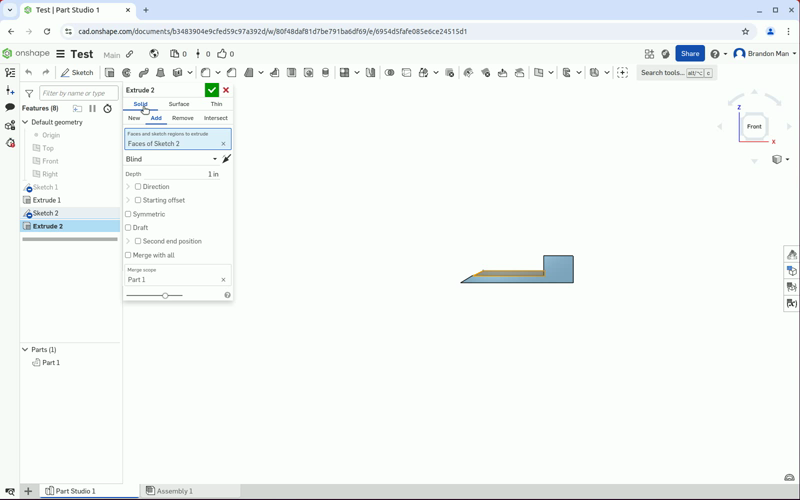
click(143, 106)
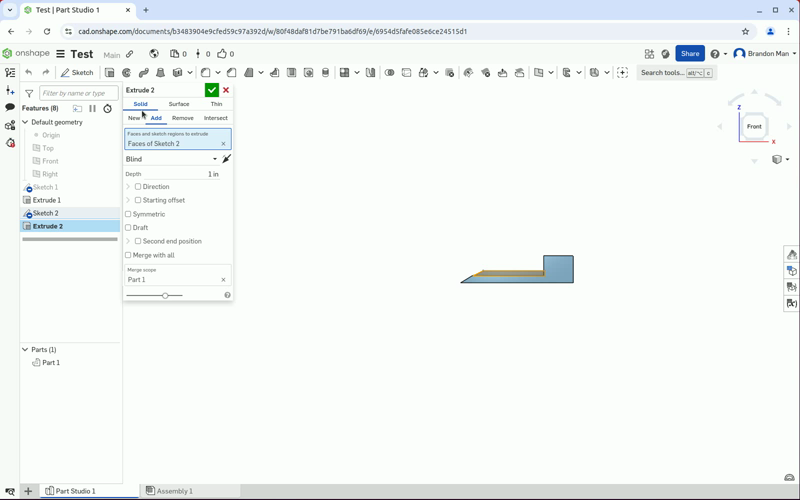
mouse_move(137, 120)
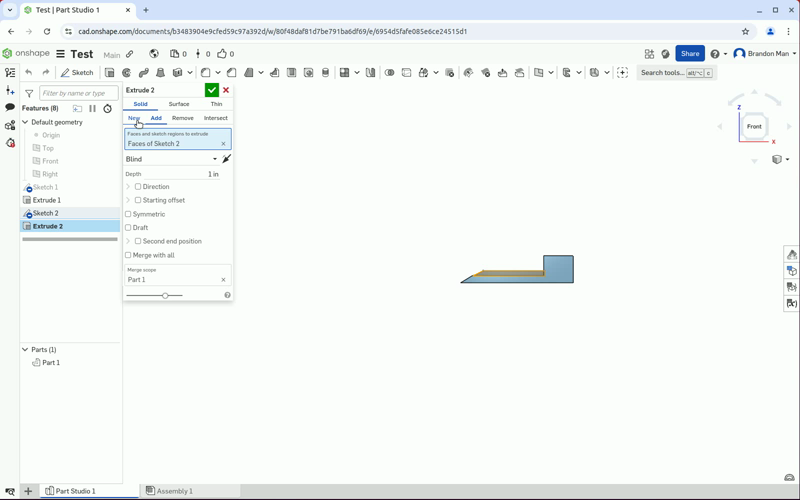
click(137, 120)
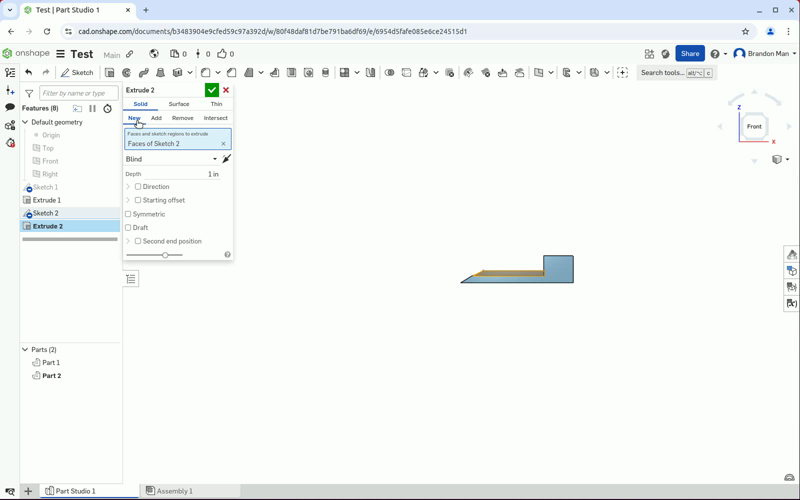
key(tab, 4)
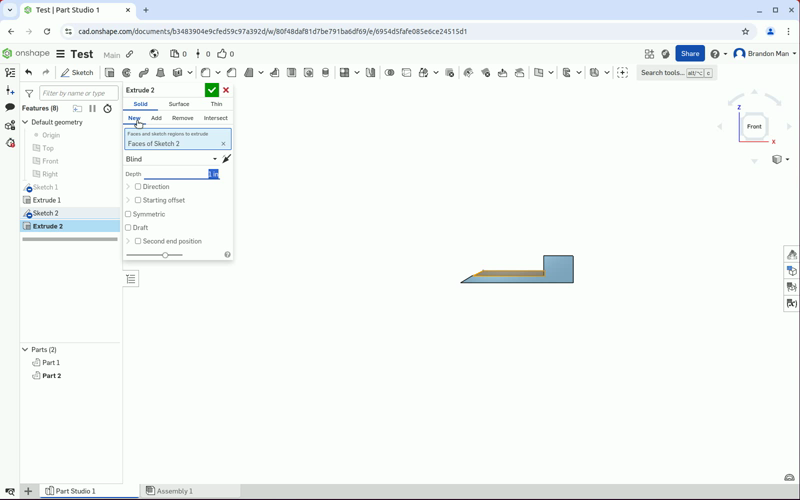
text(5.055)
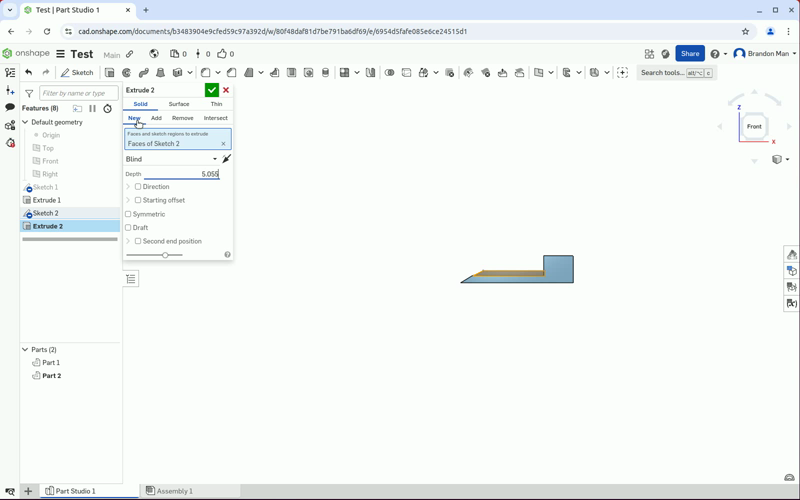
key(enter)
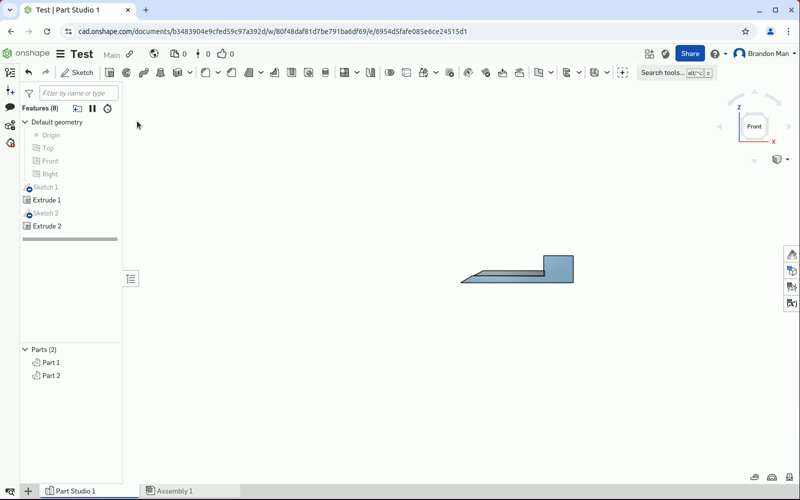
key(shift+h)
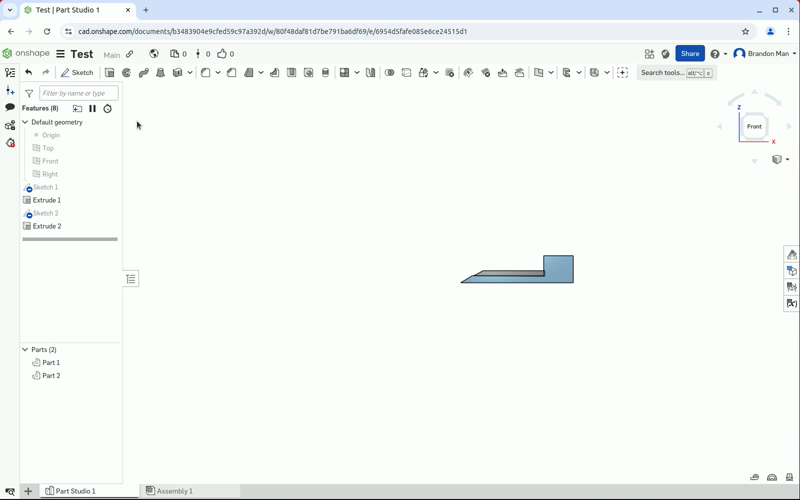
key(shift+h)
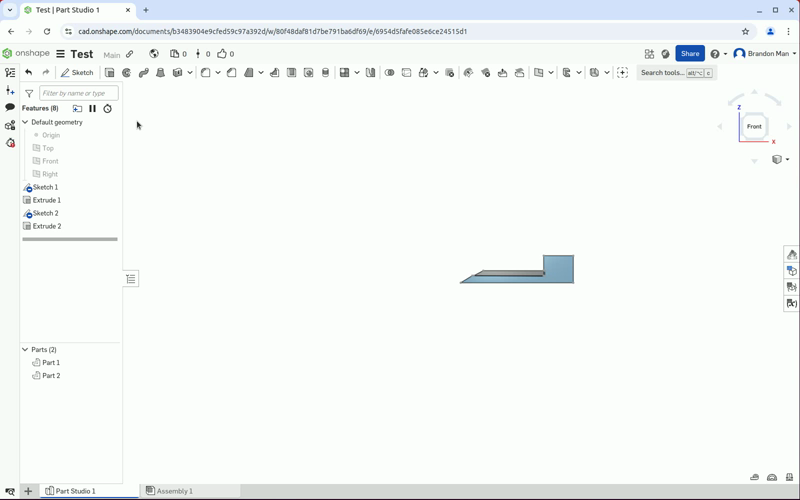
key(shift+7)
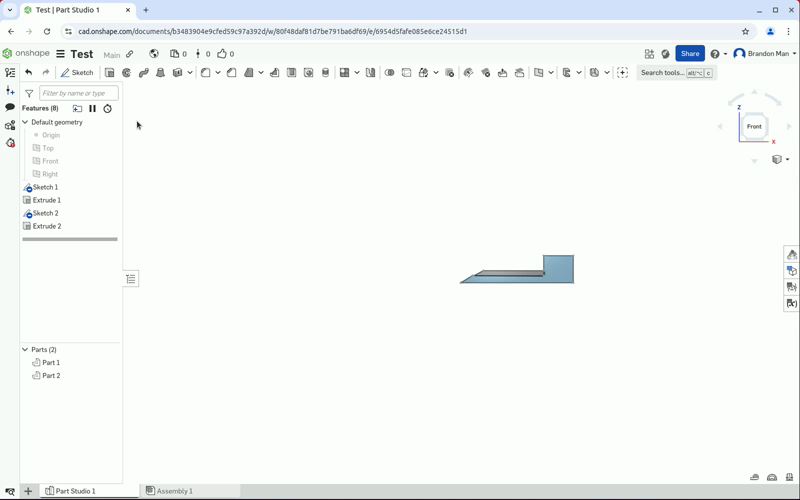
key(left, 2)
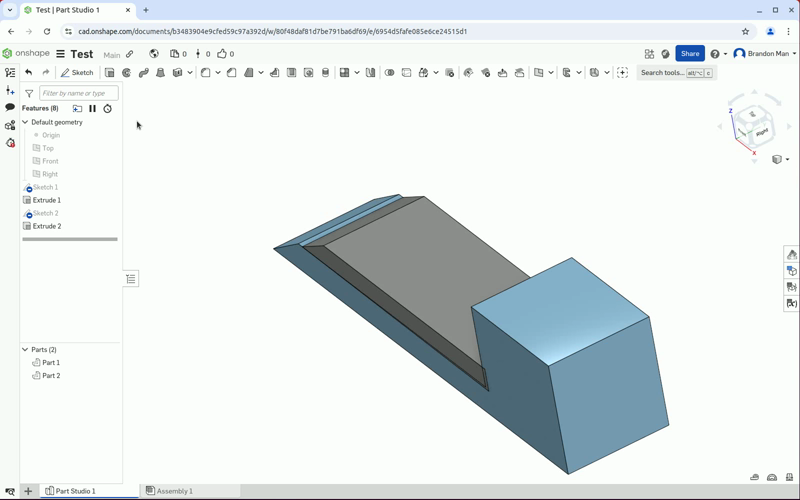
key(down, 2)
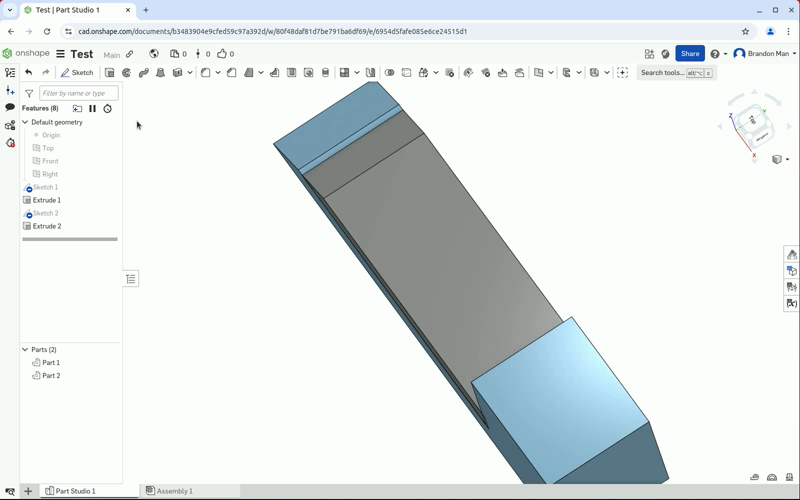
key(up, 2)
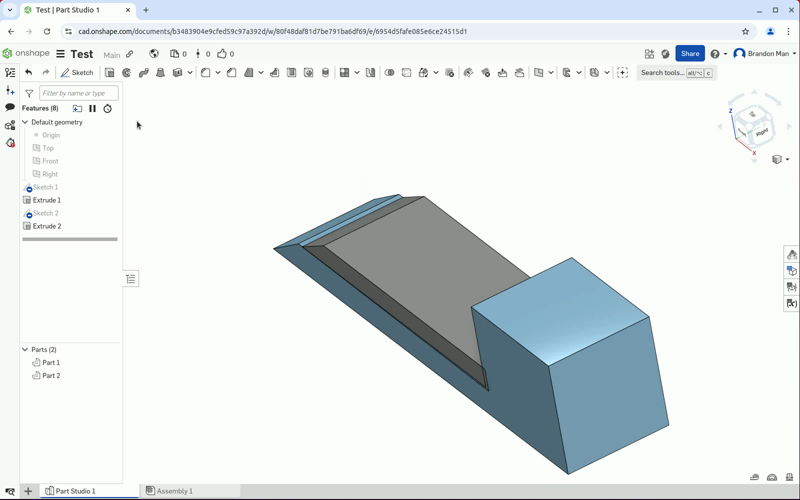
key(right, 2)
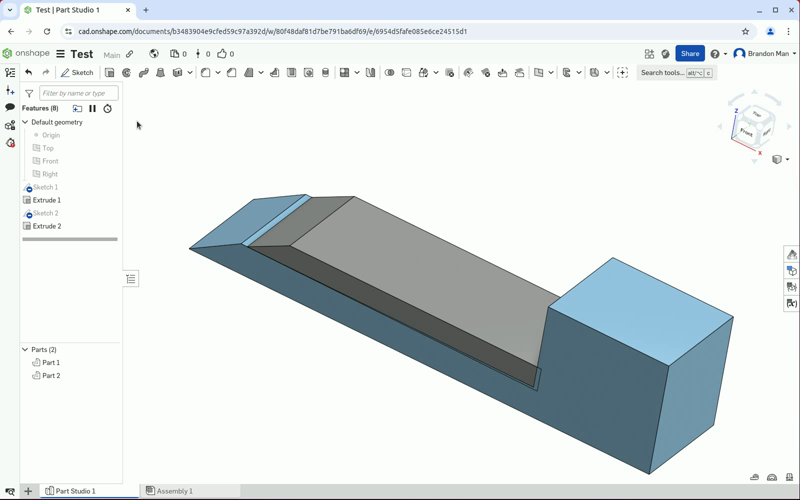
mouse_move(73, 189)
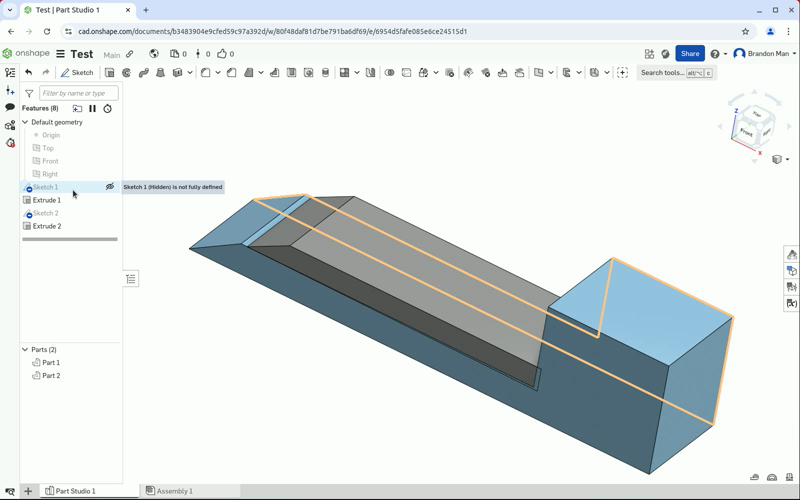
click(73, 189)